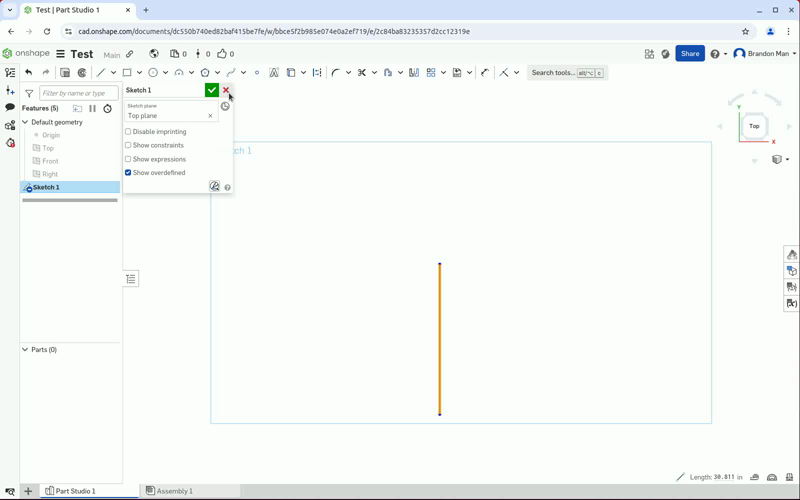
key(shift+h)
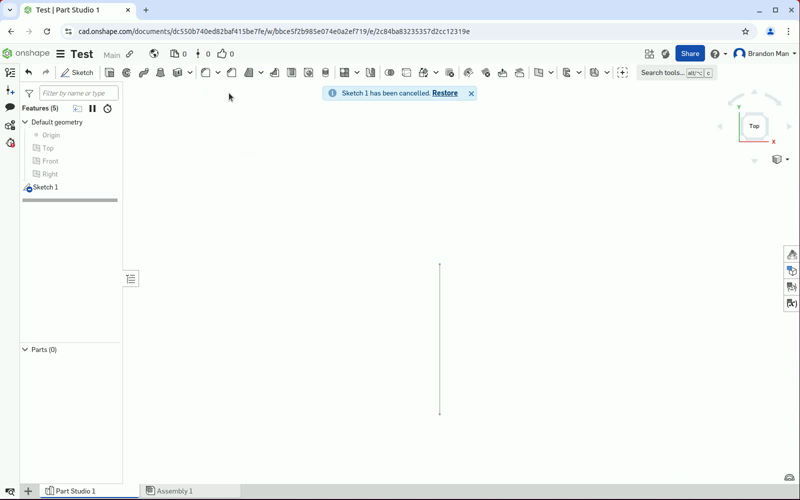
key(shift+s)
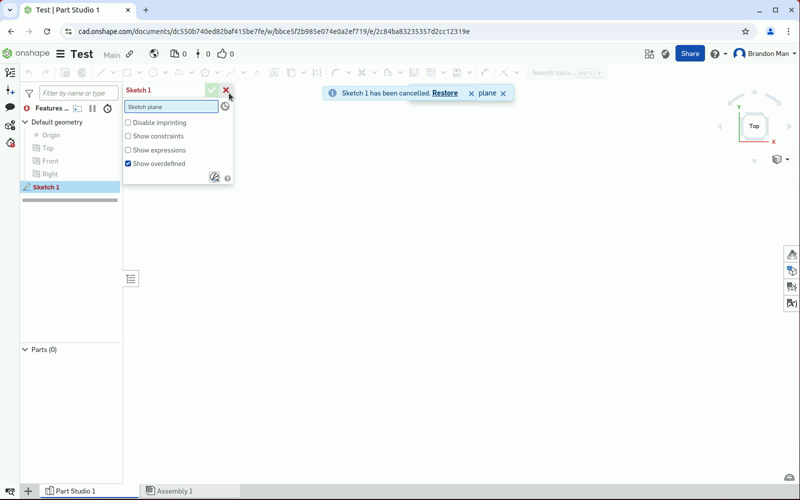
mouse_move(73, 150)
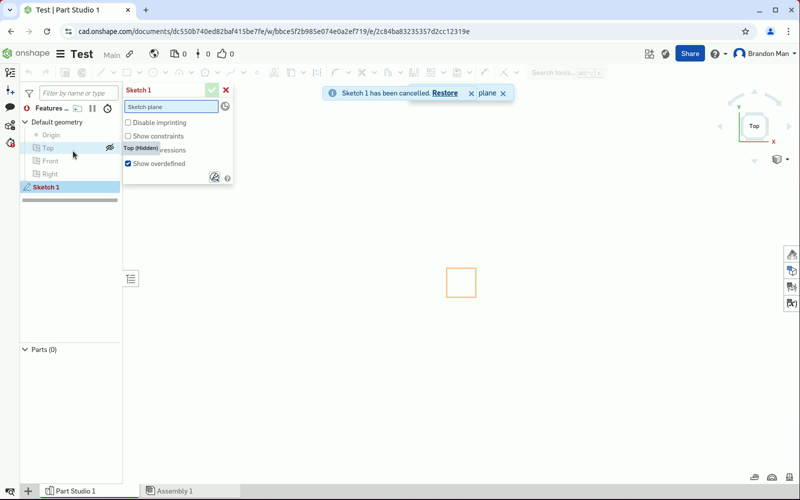
click(73, 150)
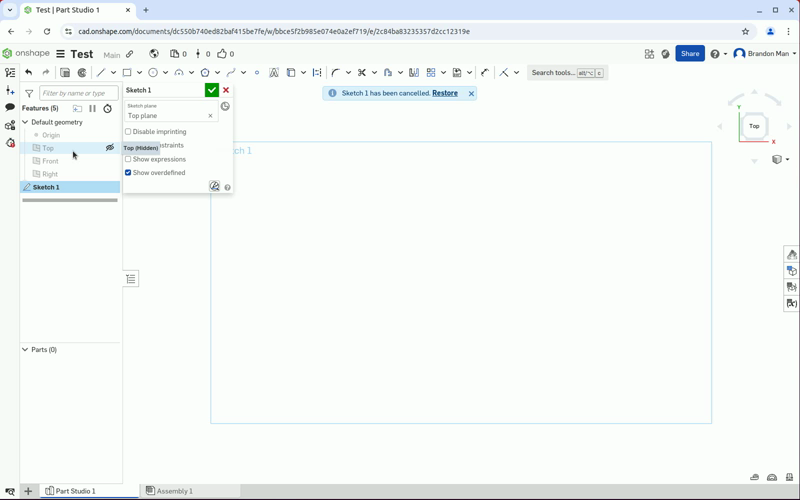
mouse_move(73, 352)
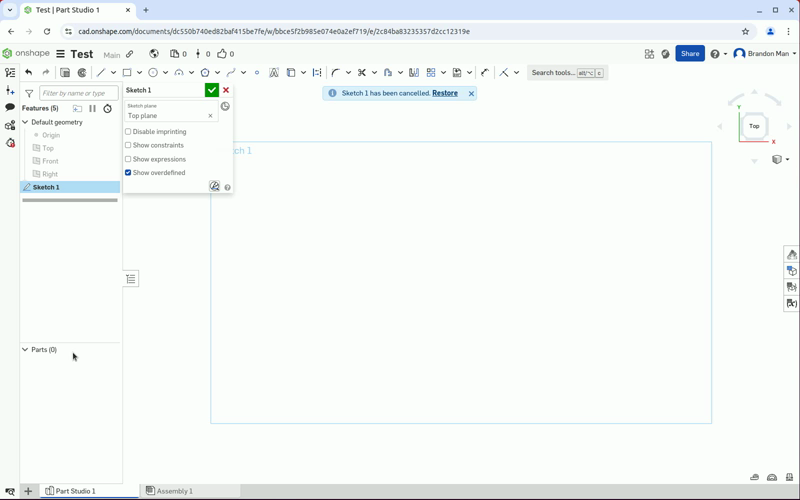
key(y)
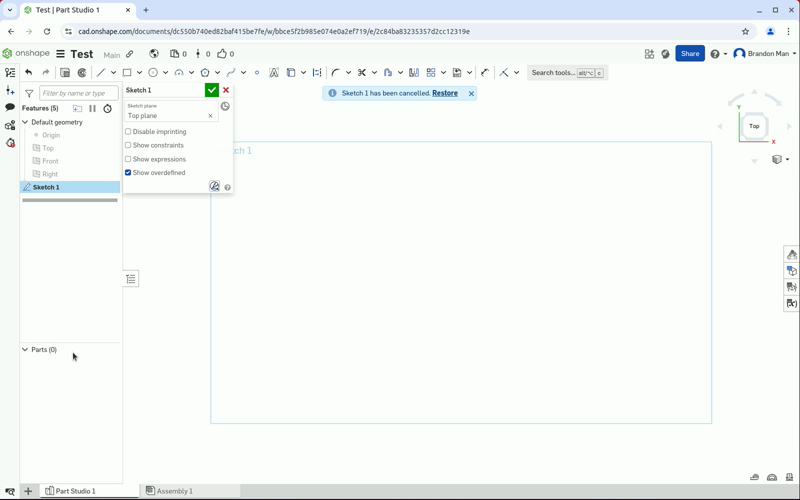
key(l)
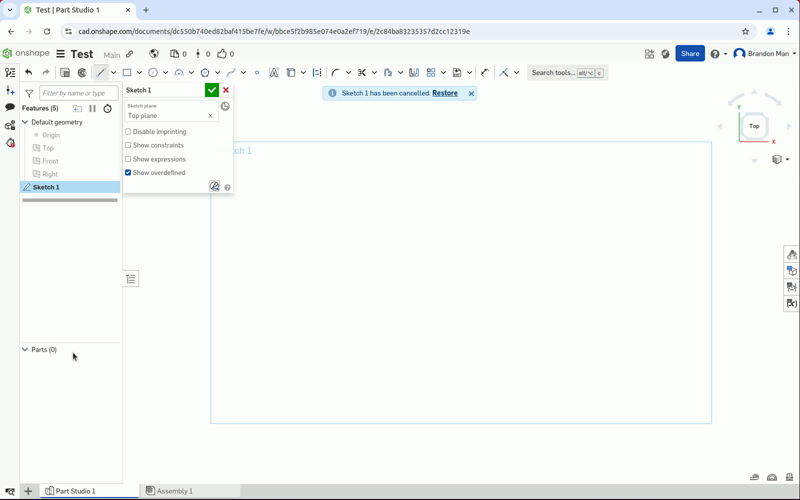
key_down(shift)
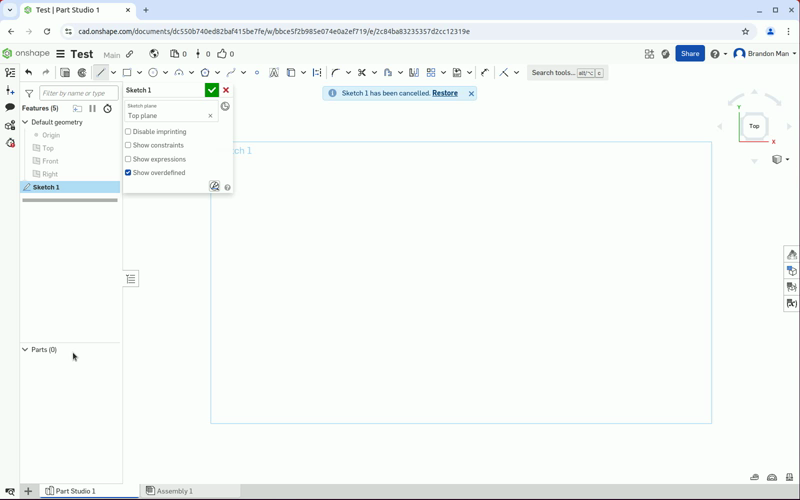
mouse_move(404, 339)
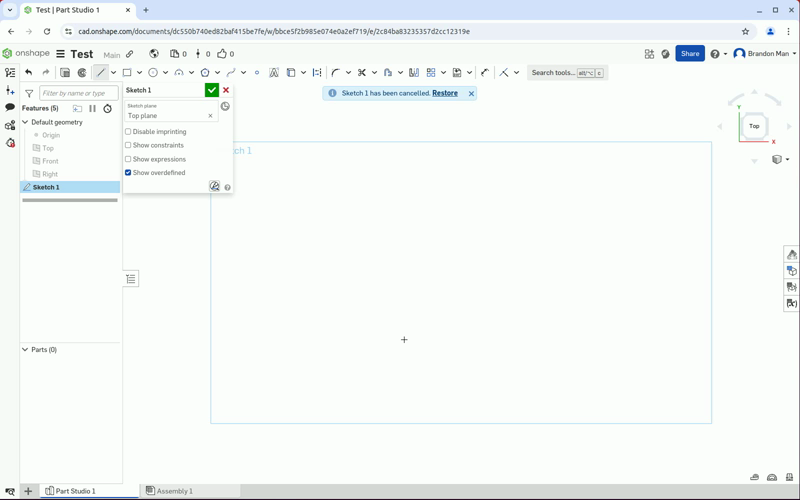
click(404, 339)
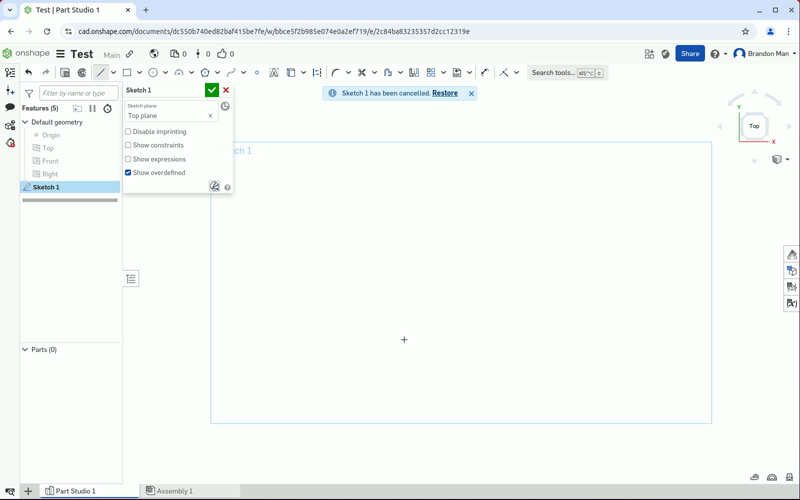
key_up(shift)
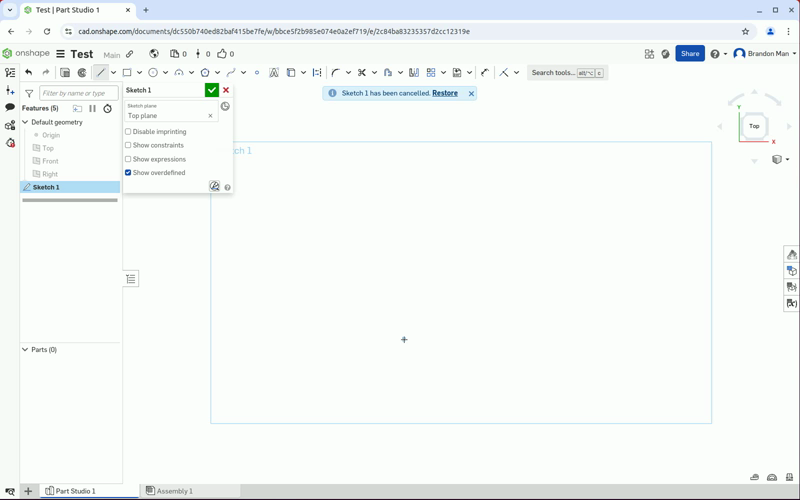
key_down(shift)
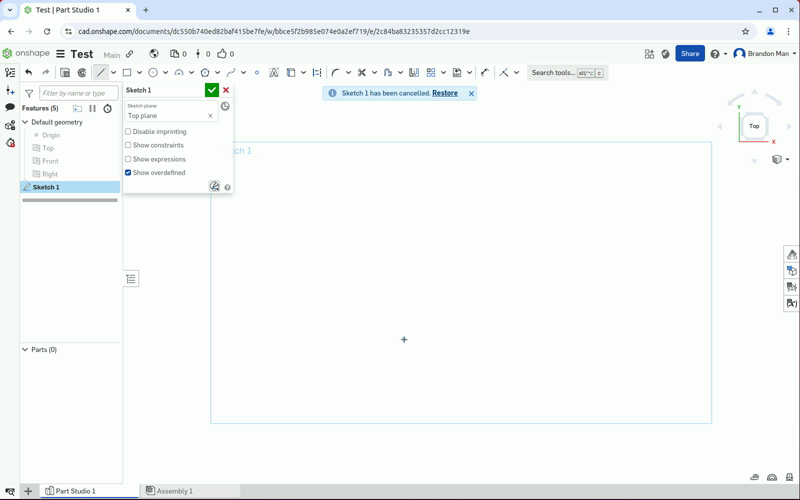
mouse_move(516, 339)
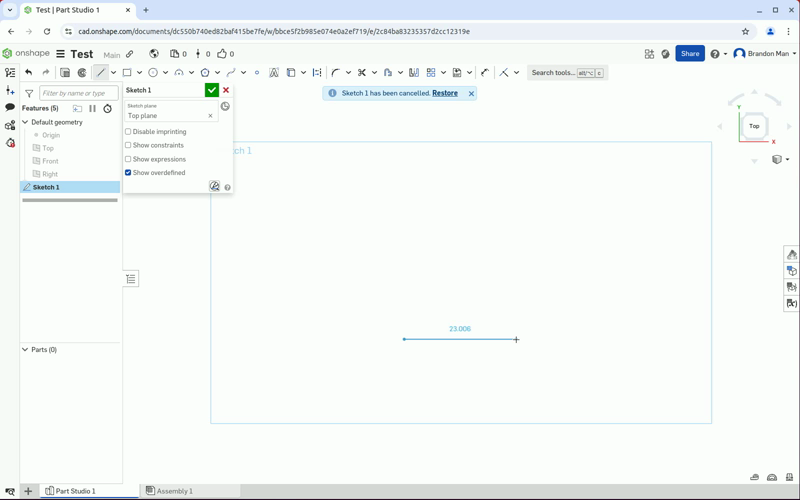
click(516, 339)
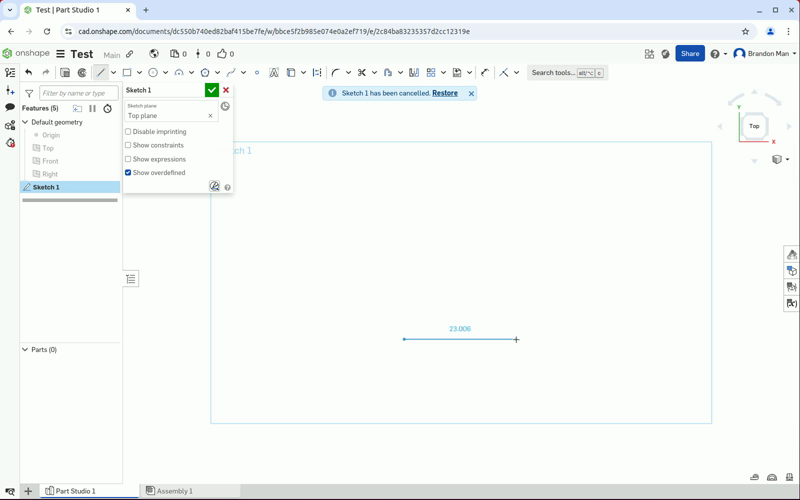
key_up(shift)
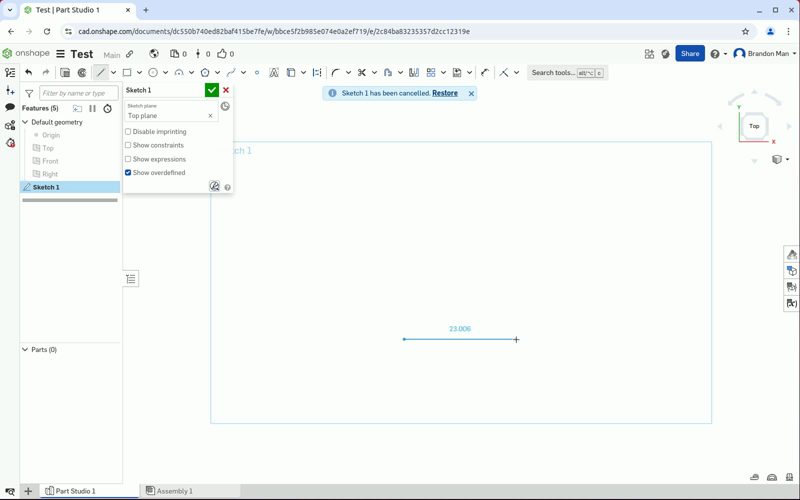
key(esc)
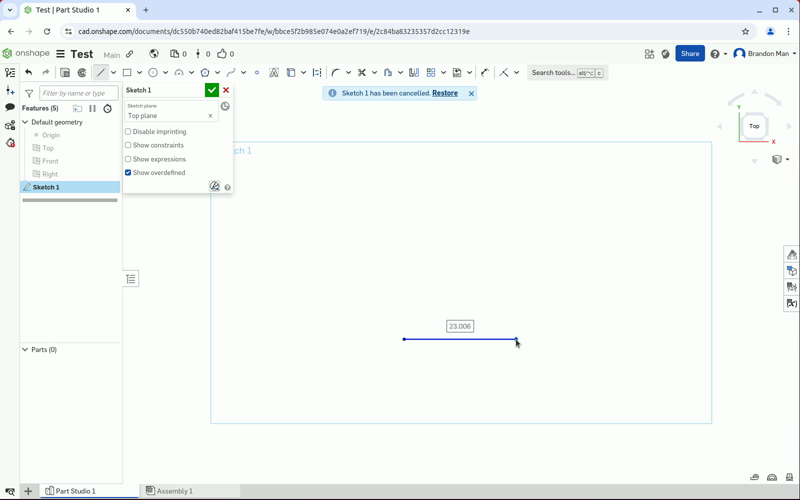
key(a)
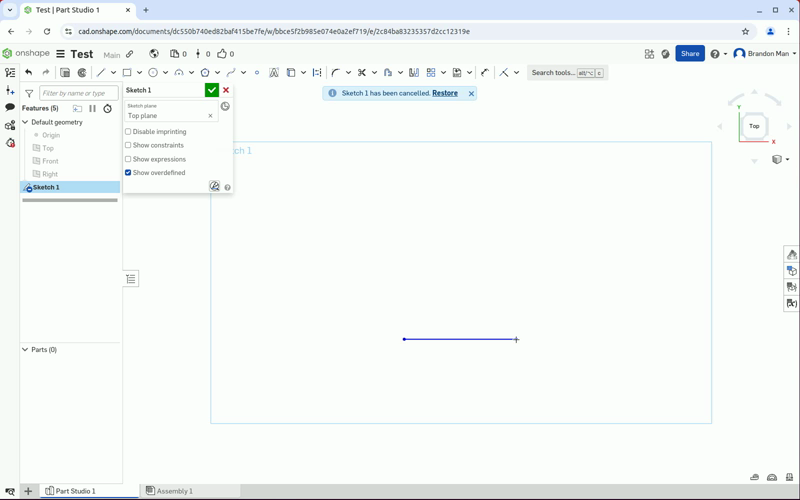
mouse_move(516, 339)
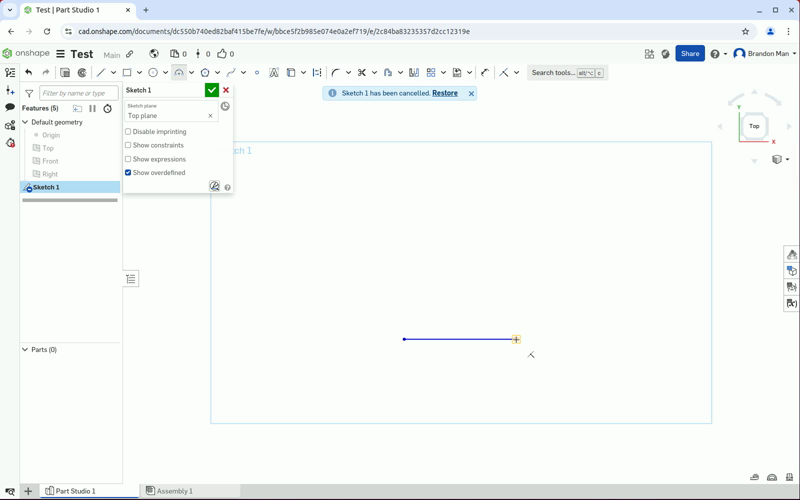
click(516, 339)
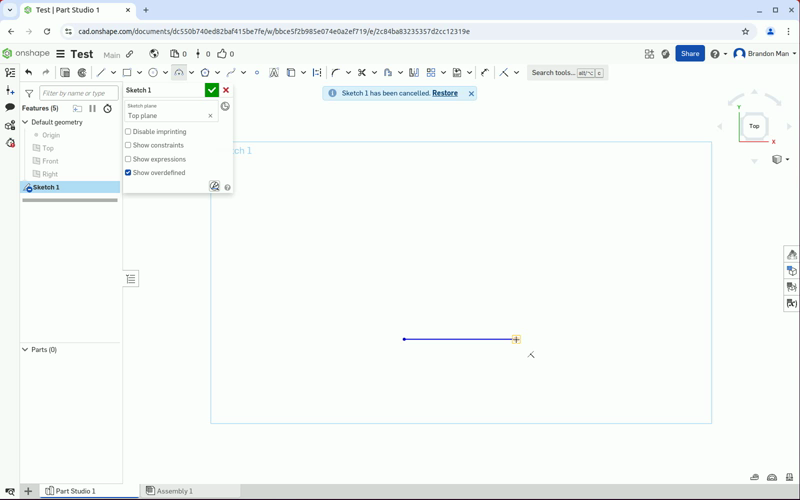
key_down(shift)
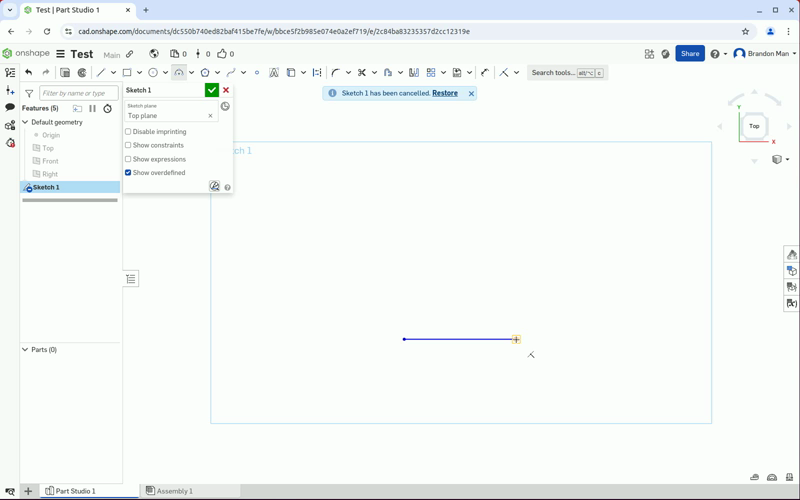
mouse_move(516, 227)
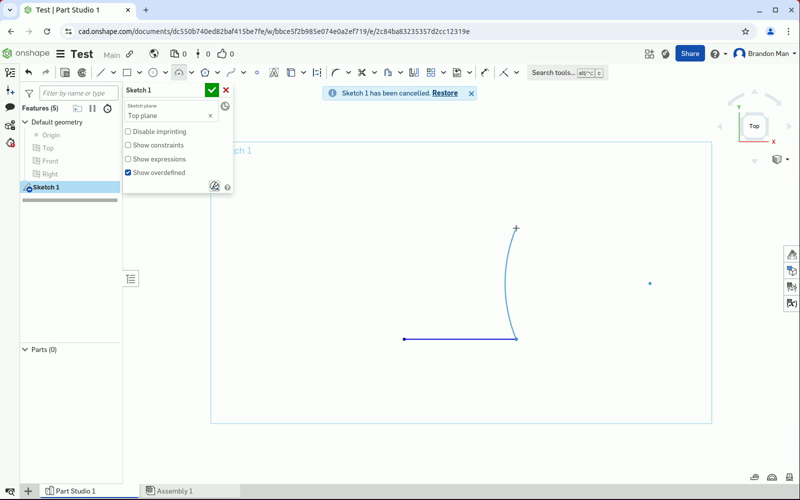
click(516, 227)
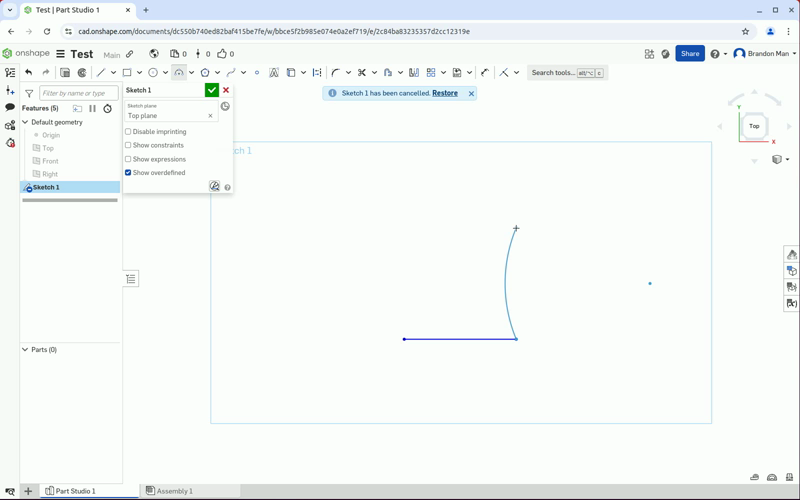
mouse_move(571, 283)
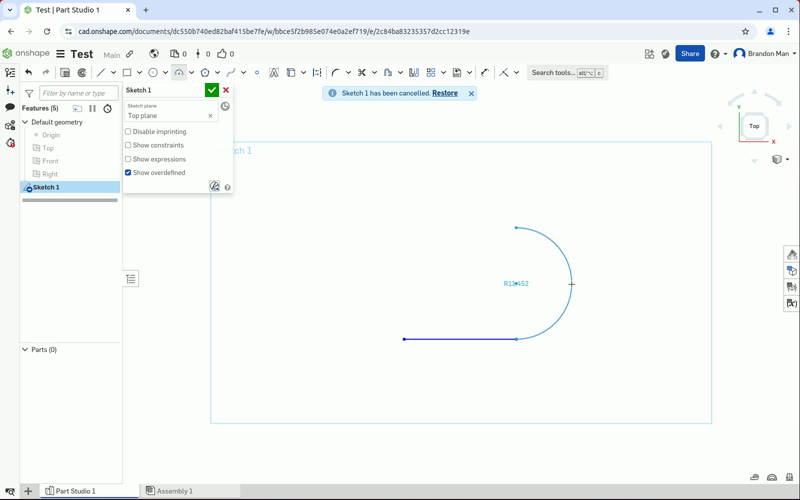
click(571, 283)
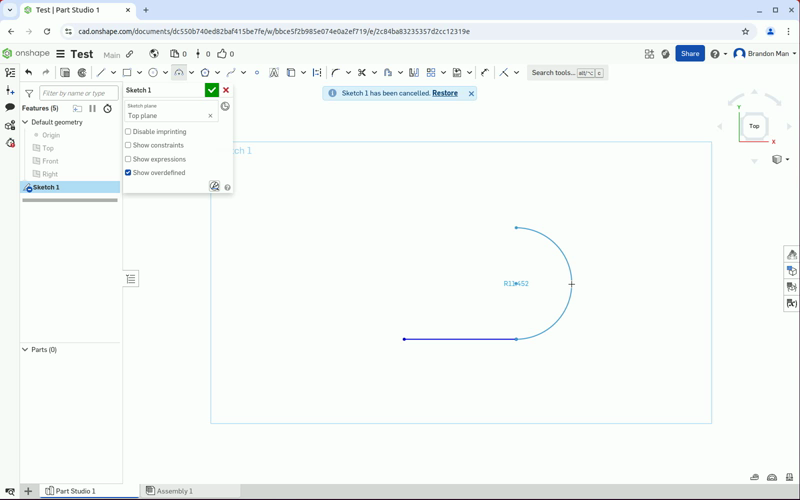
key_up(shift)
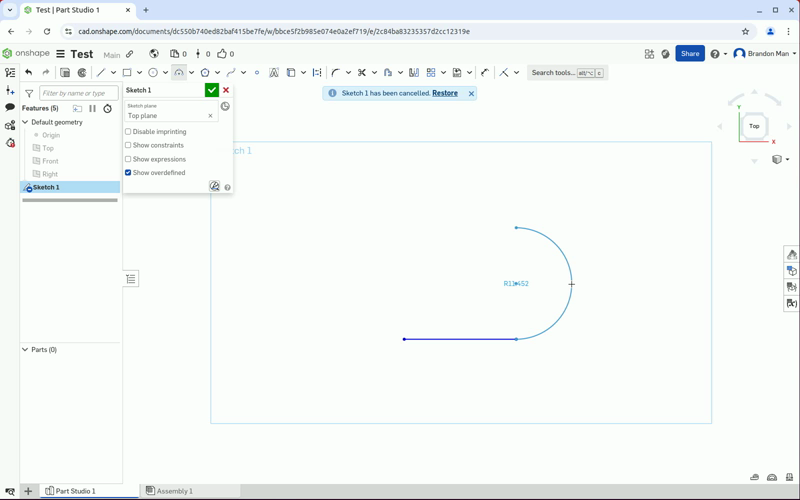
key(esc)
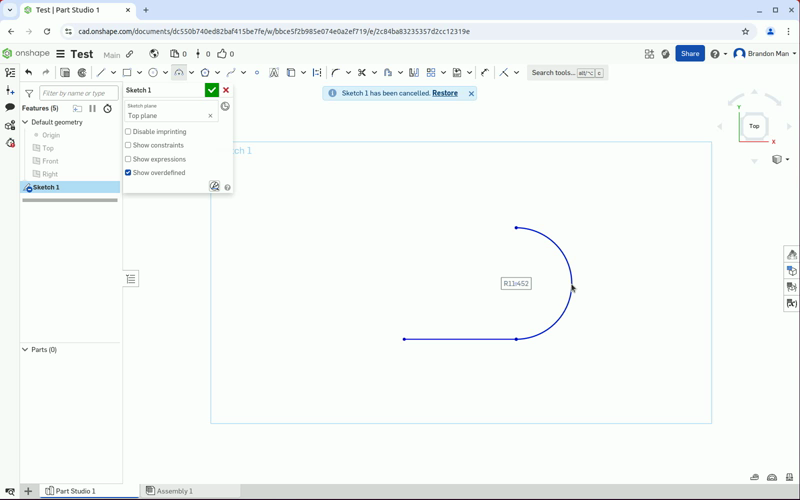
key(l)
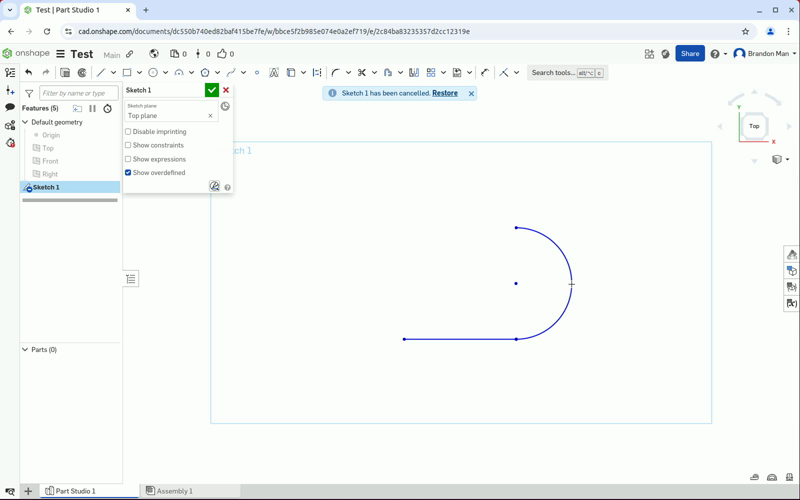
mouse_move(516, 227)
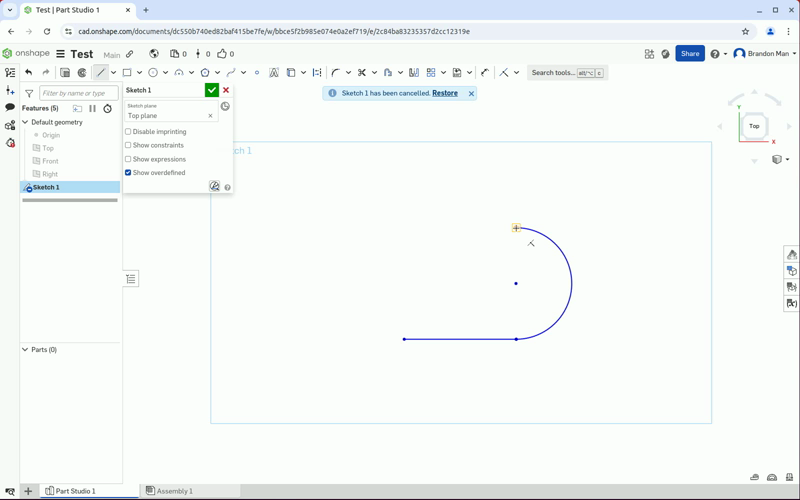
click(516, 227)
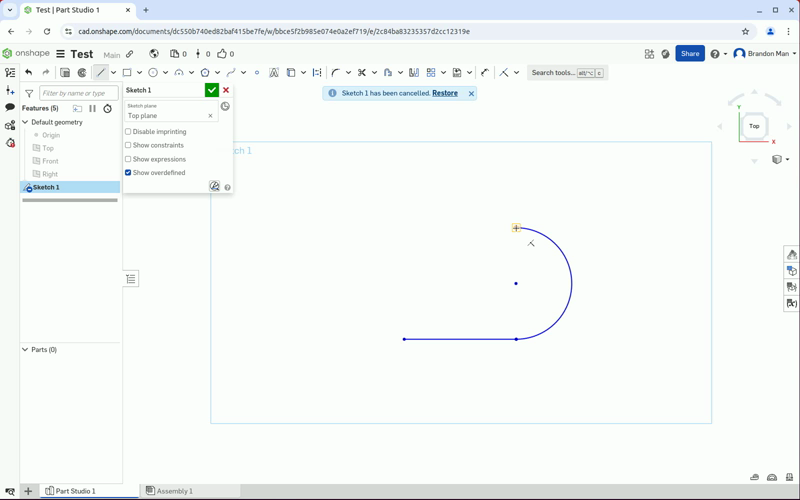
key_down(shift)
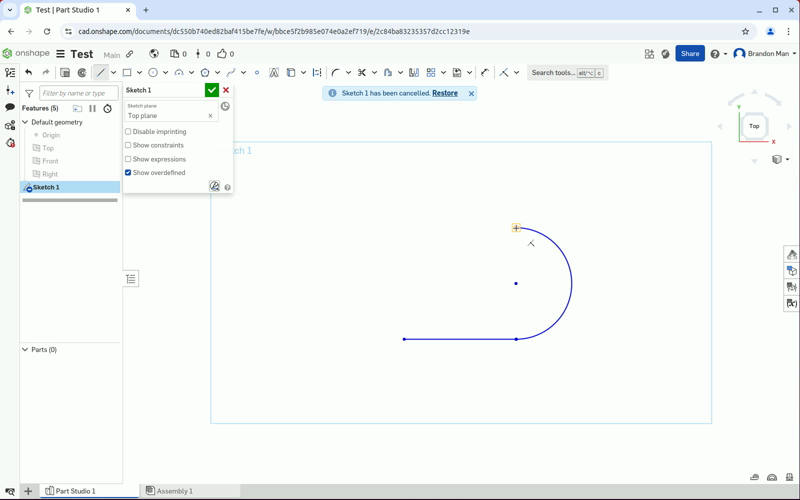
mouse_move(404, 227)
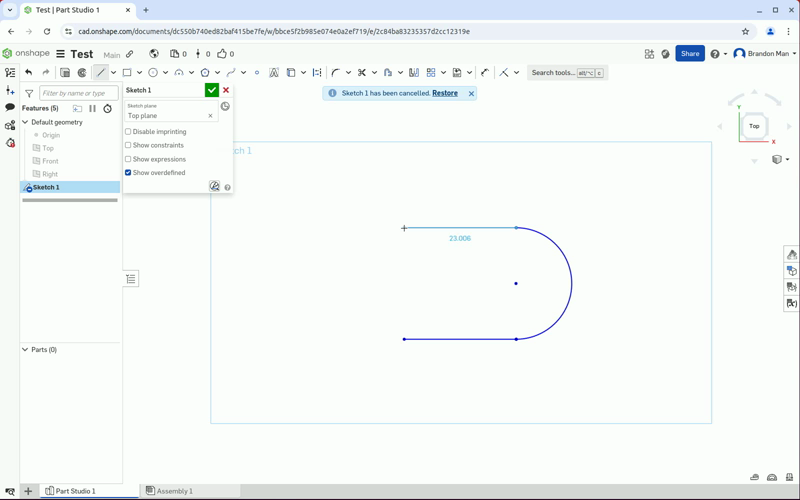
click(404, 227)
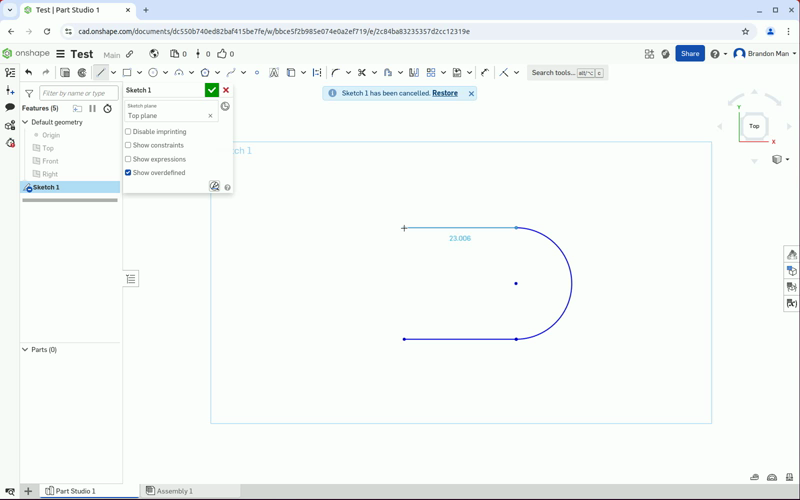
key_up(shift)
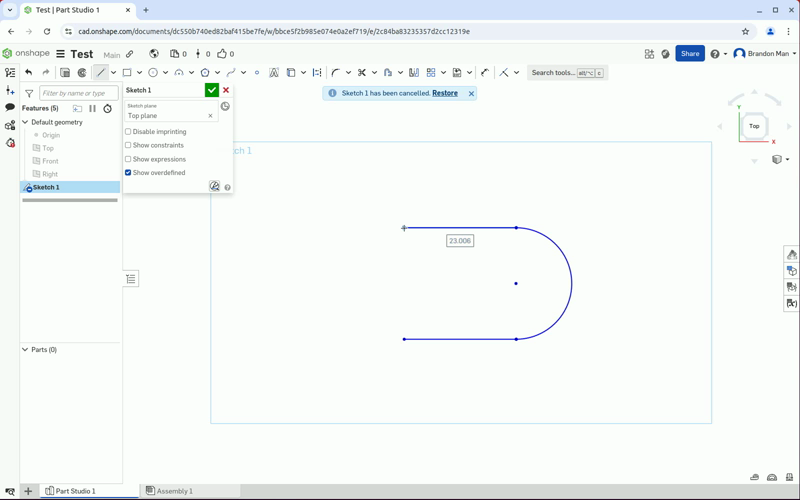
key(esc)
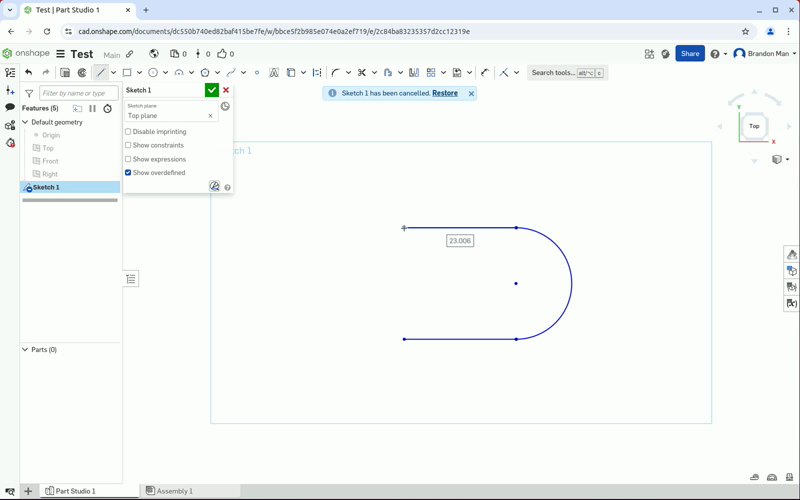
key(a)
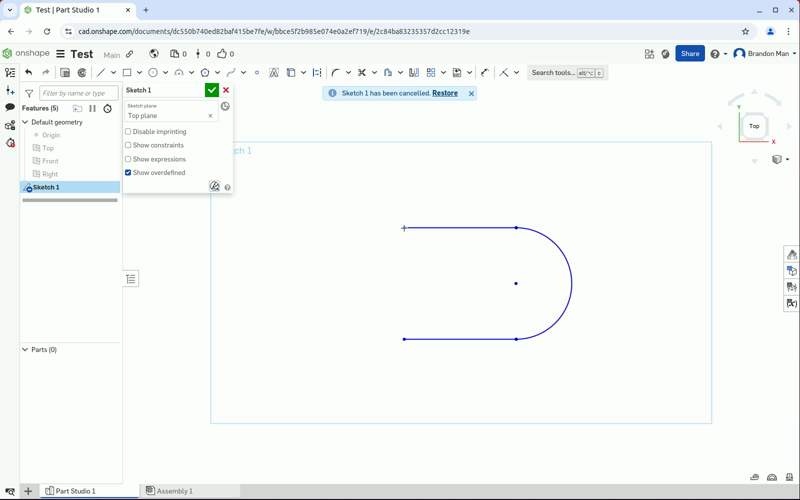
mouse_move(404, 227)
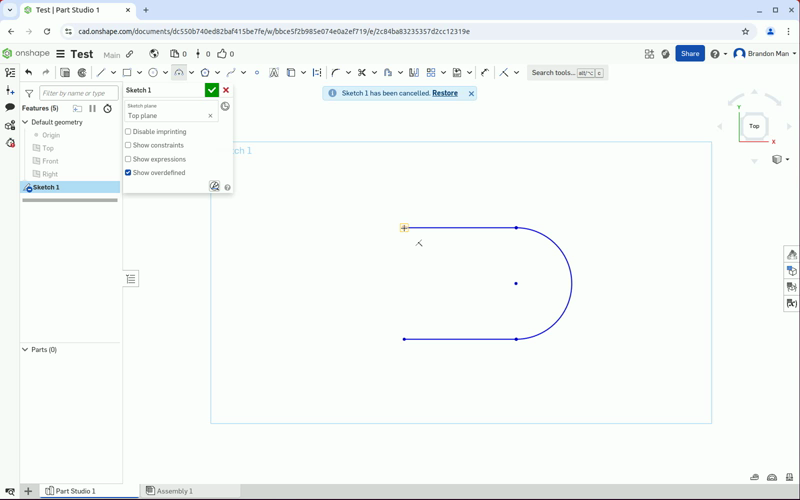
click(404, 227)
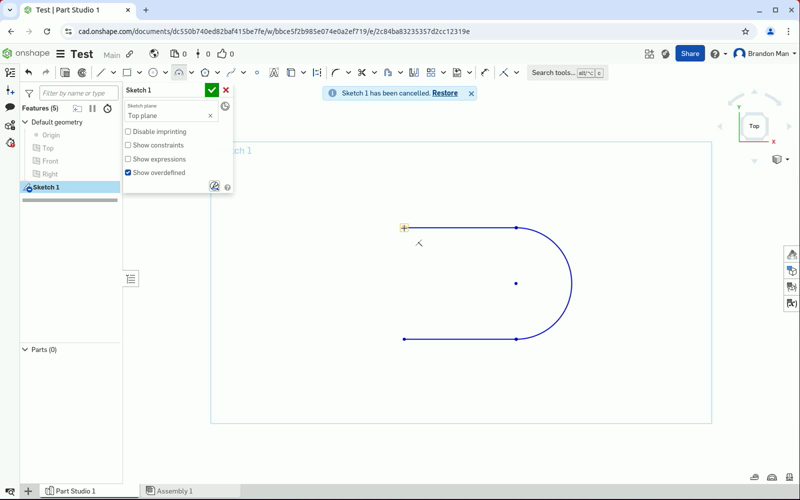
mouse_move(404, 339)
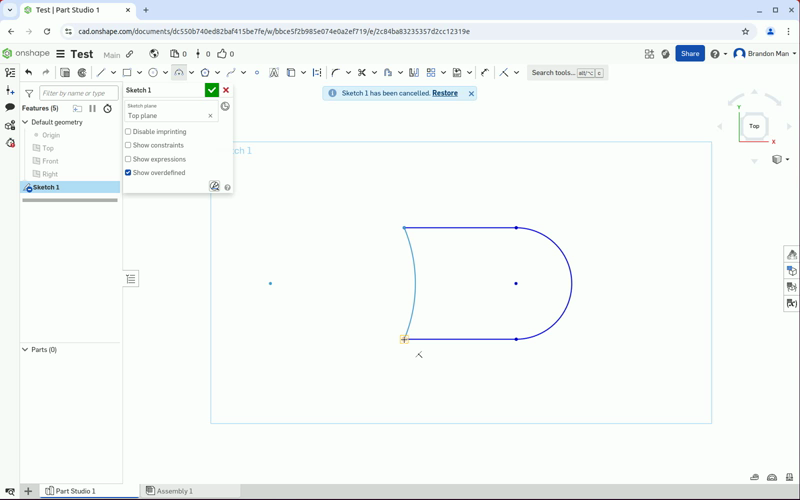
click(404, 339)
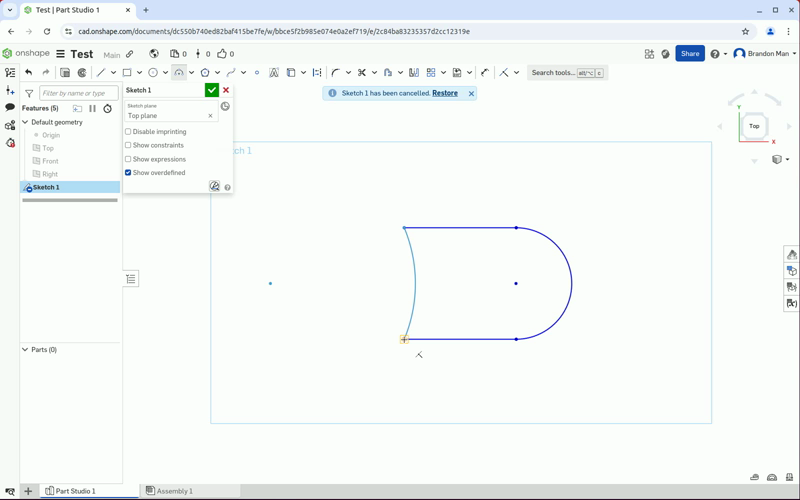
key_down(shift)
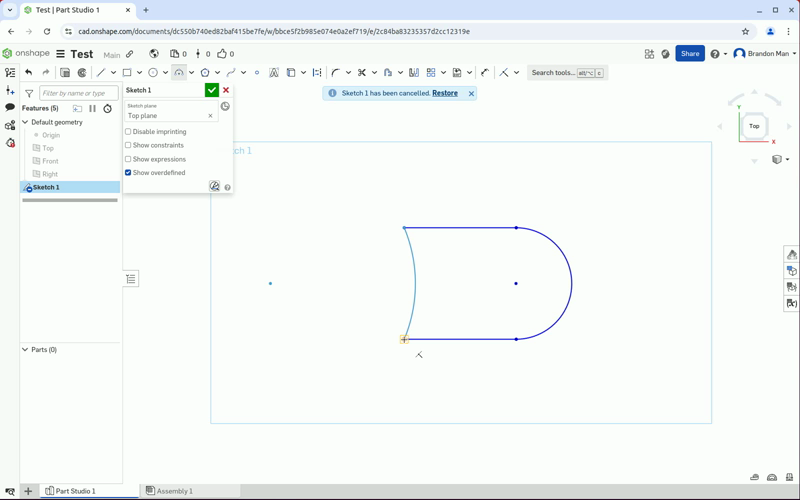
mouse_move(348, 283)
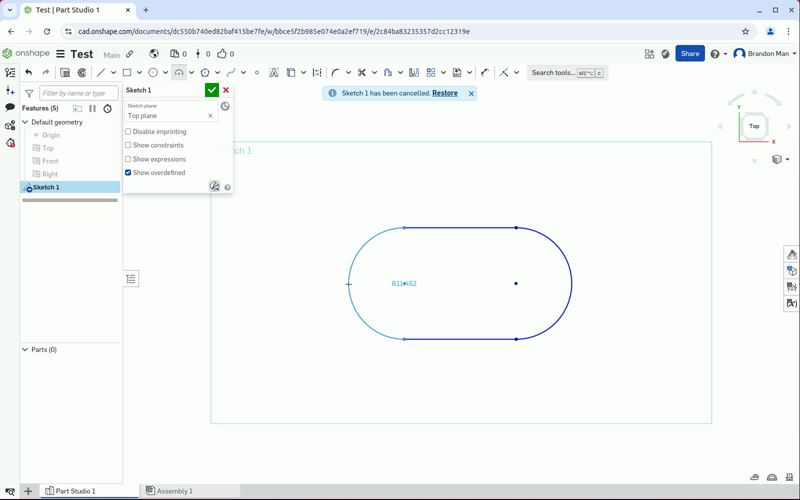
click(348, 283)
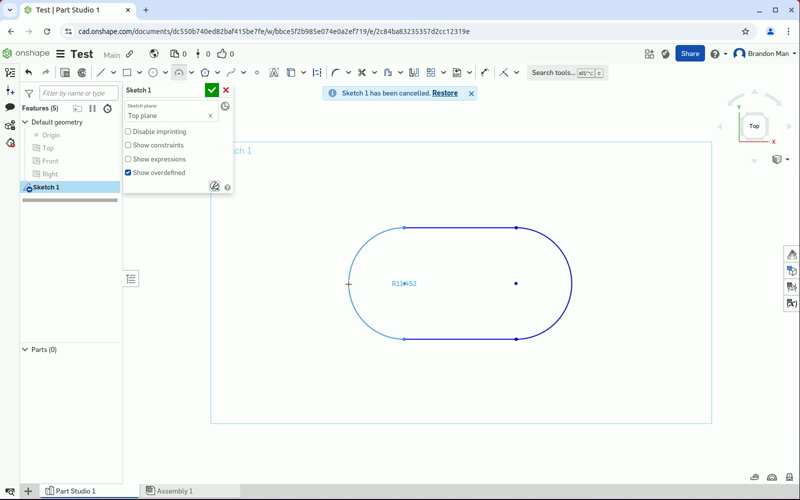
key_up(shift)
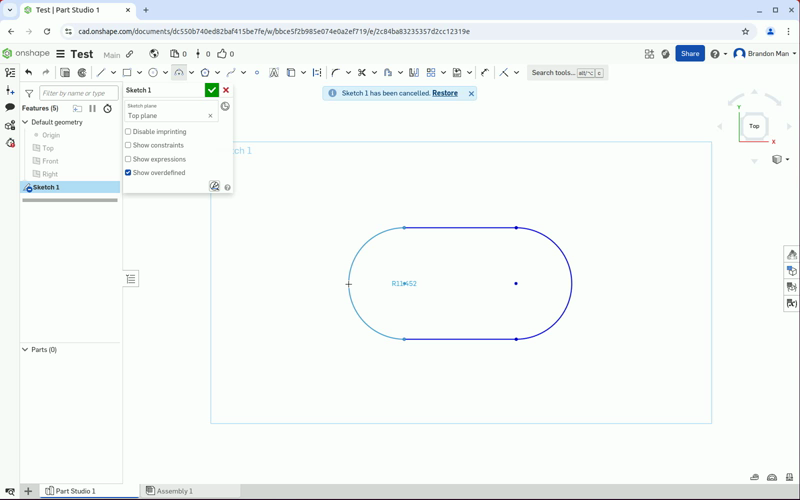
key(esc)
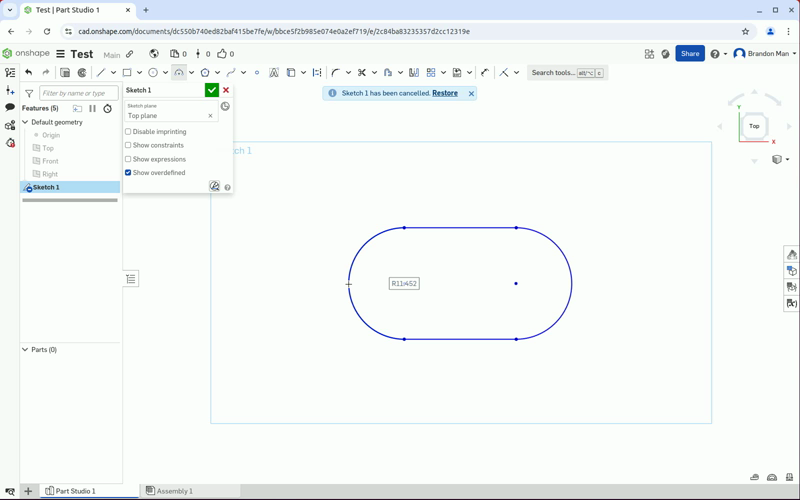
key(c)
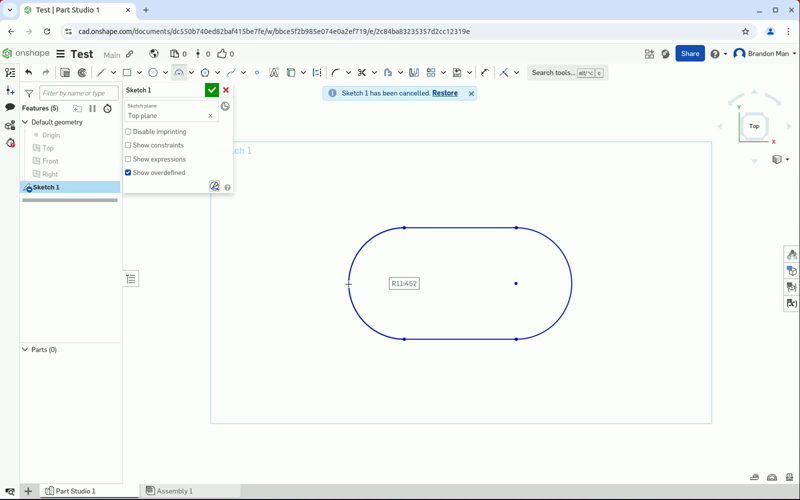
key_down(shift)
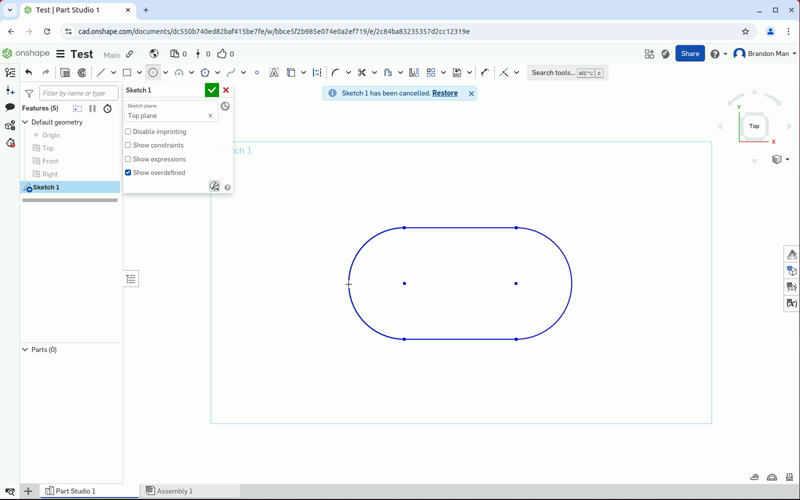
mouse_move(461, 282)
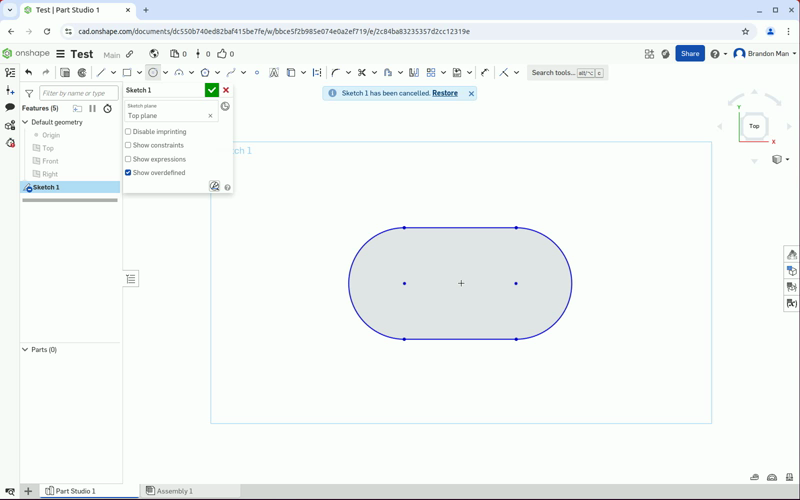
click(461, 282)
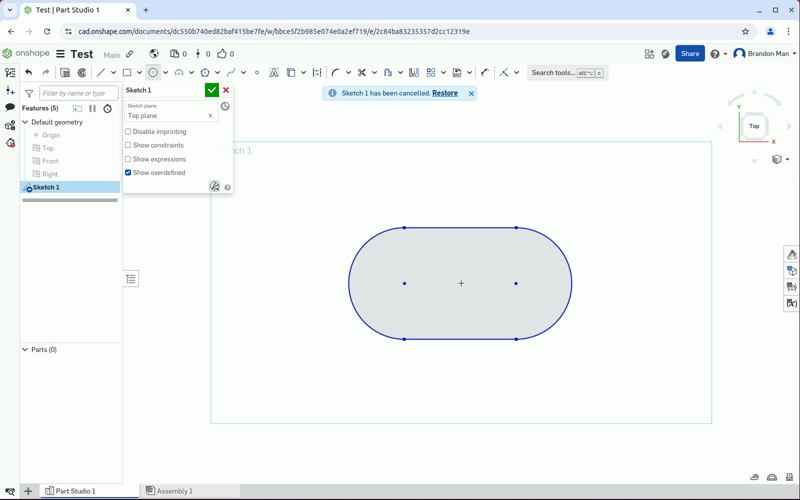
key_up(shift)
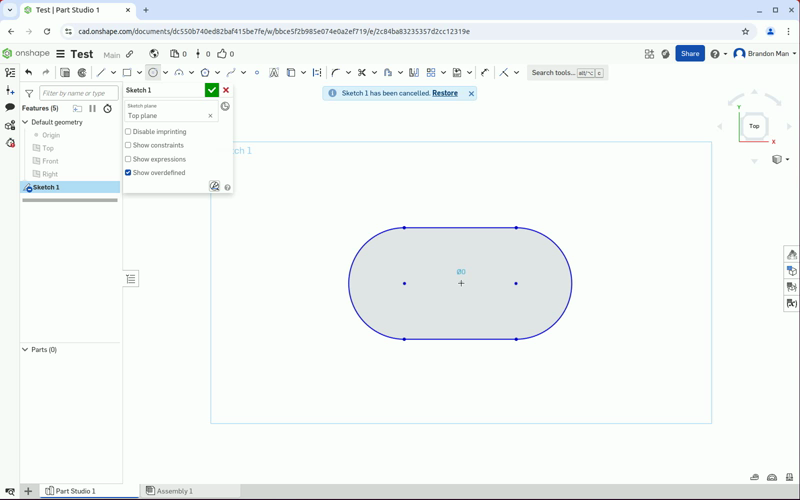
mouse_move(482, 282)
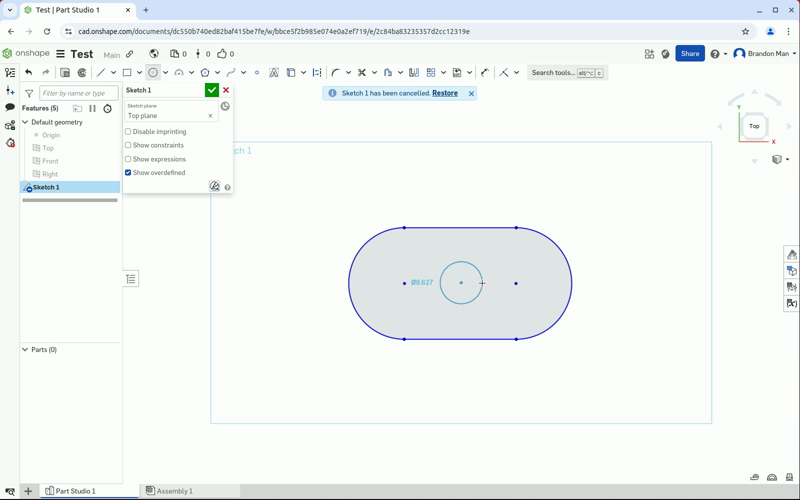
click(482, 282)
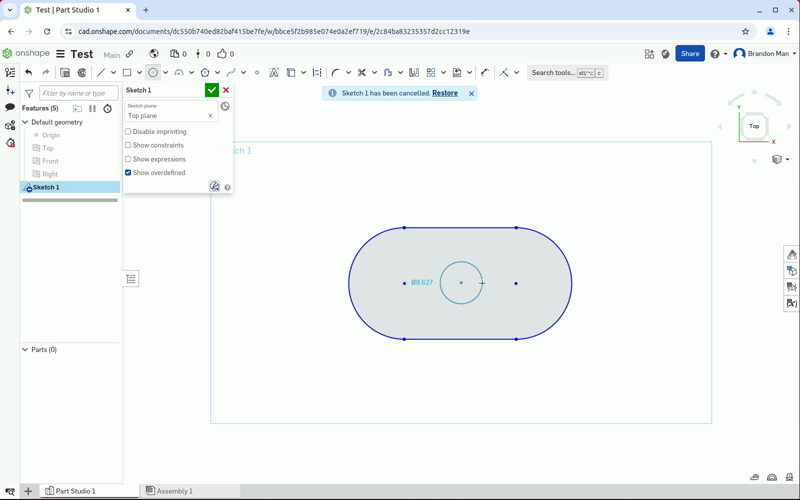
key(esc)
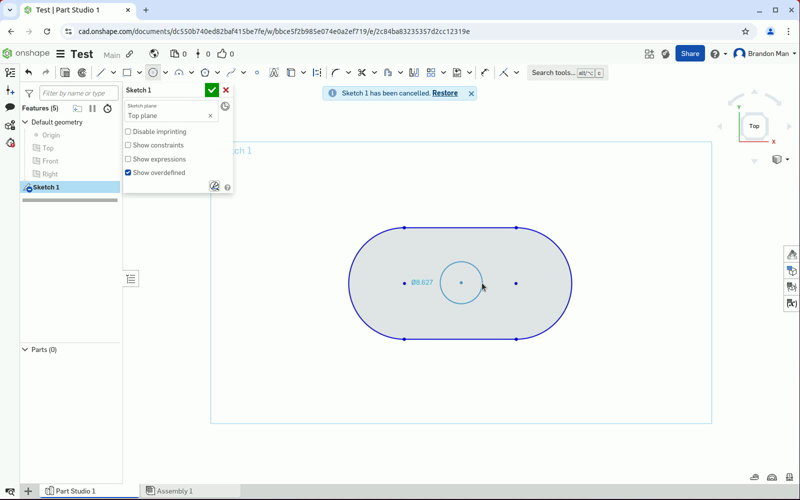
mouse_move(391, 286)
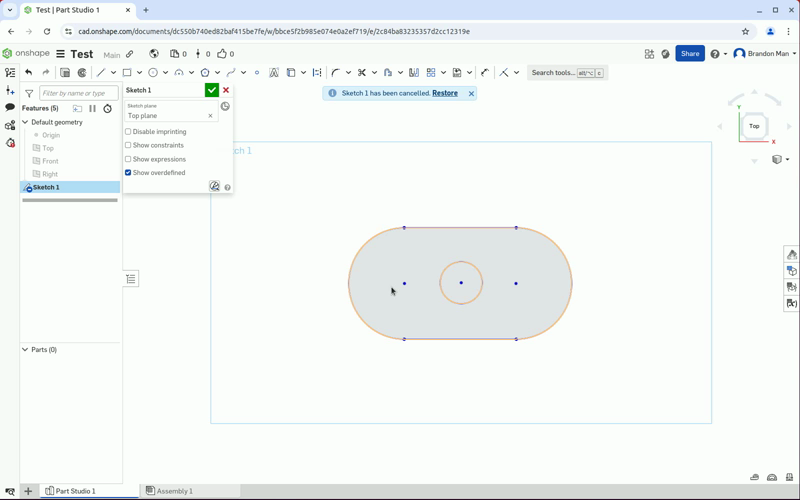
click(391, 286)
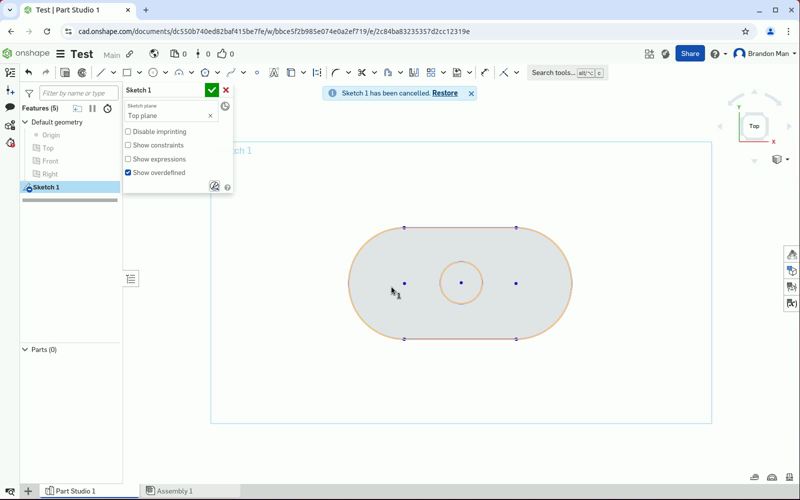
mouse_move(73, 352)
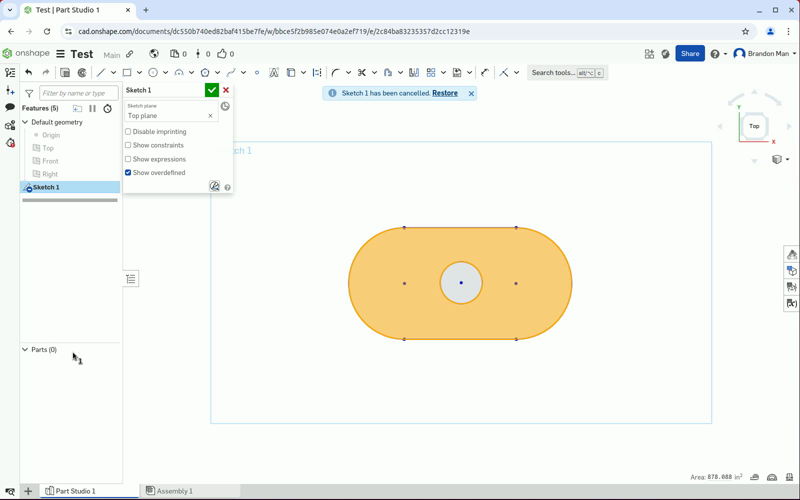
key(shift+y)
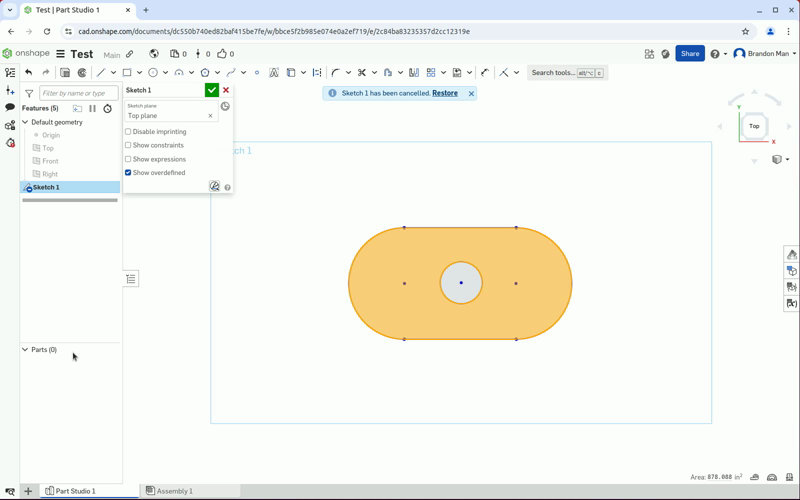
key(shift+e)
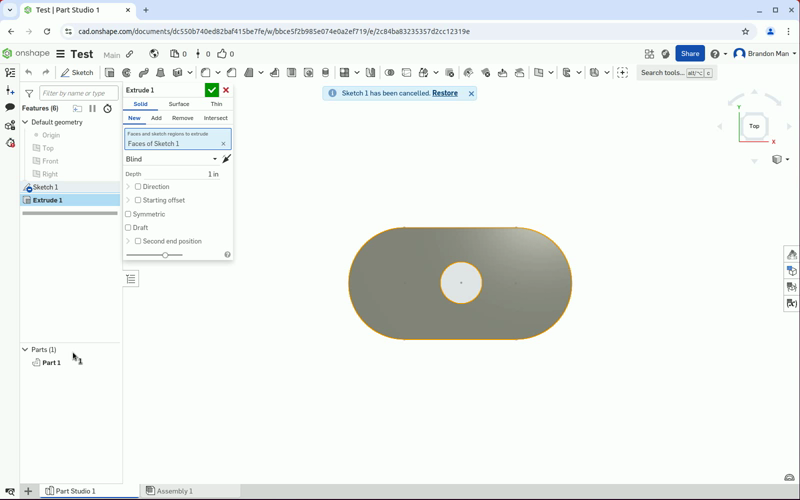
mouse_move(143, 106)
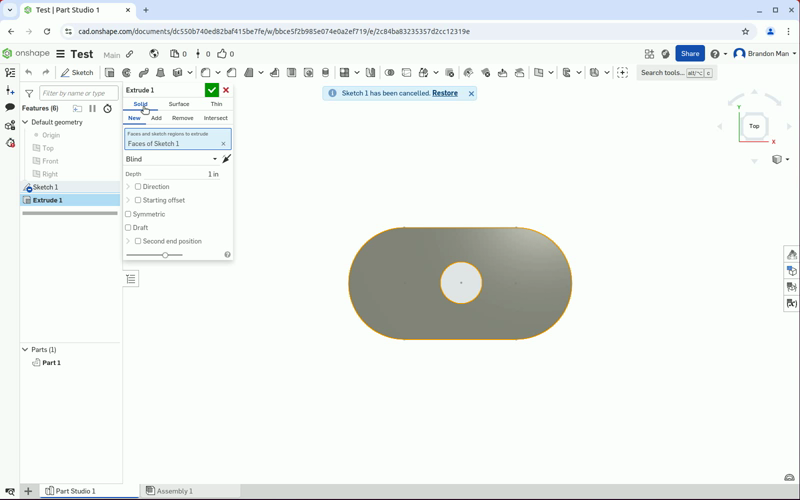
click(143, 106)
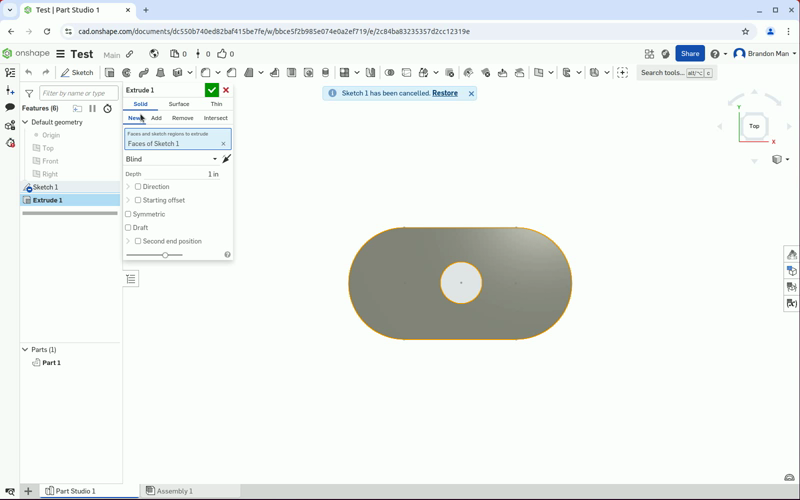
mouse_move(137, 120)
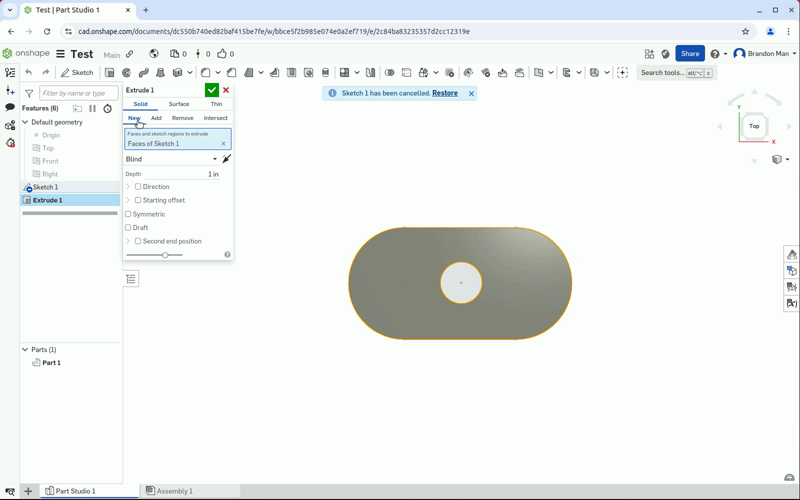
click(137, 120)
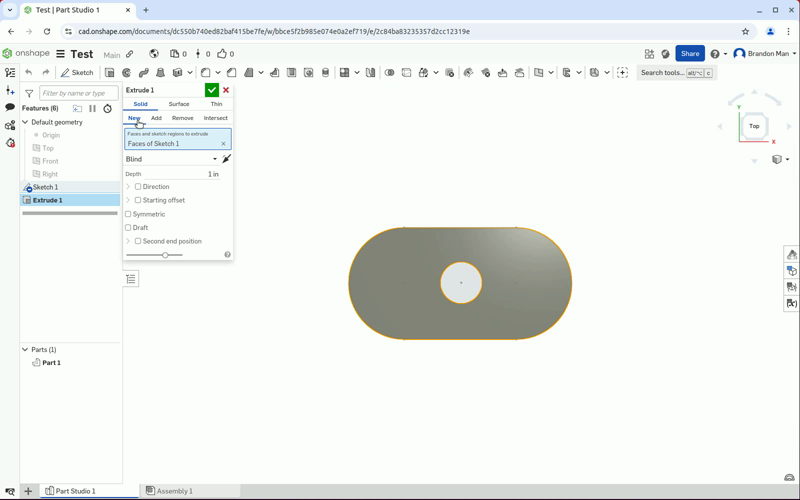
key(tab, 4)
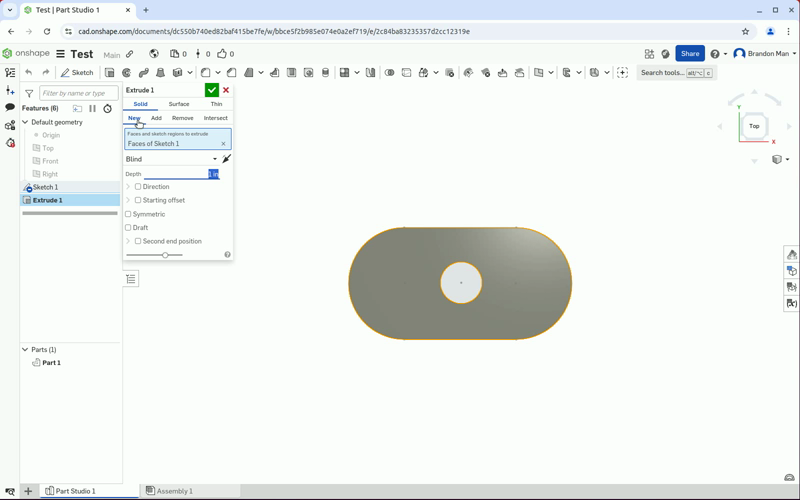
text(4.574)
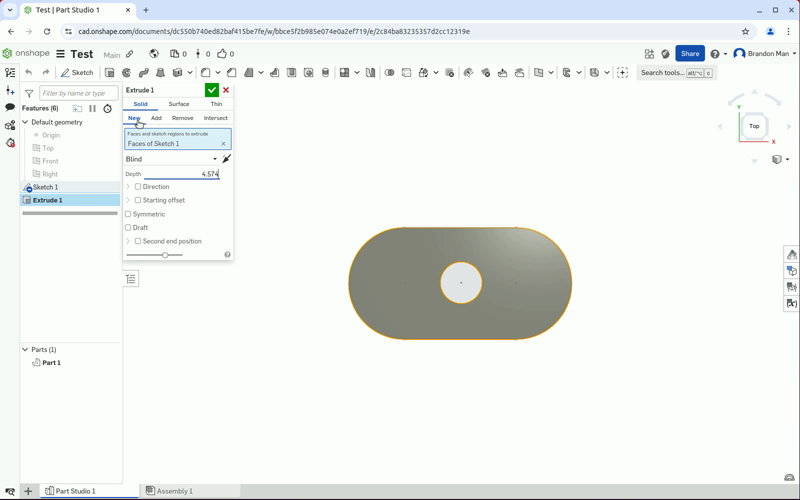
key(enter)
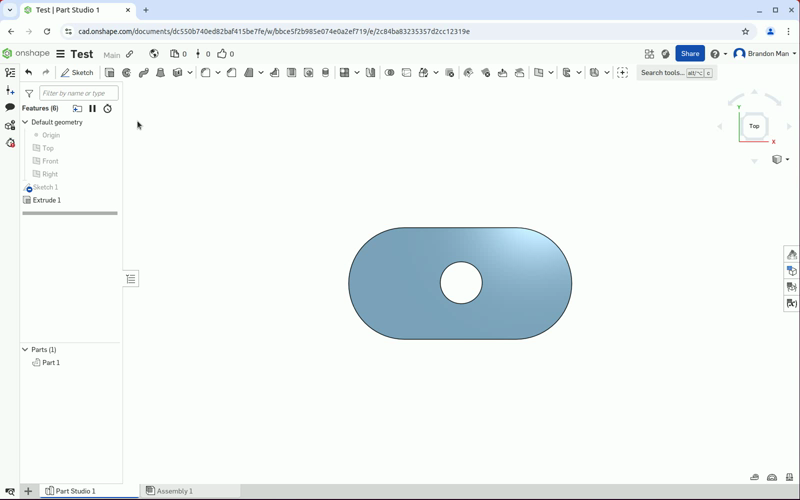
key(shift+h)
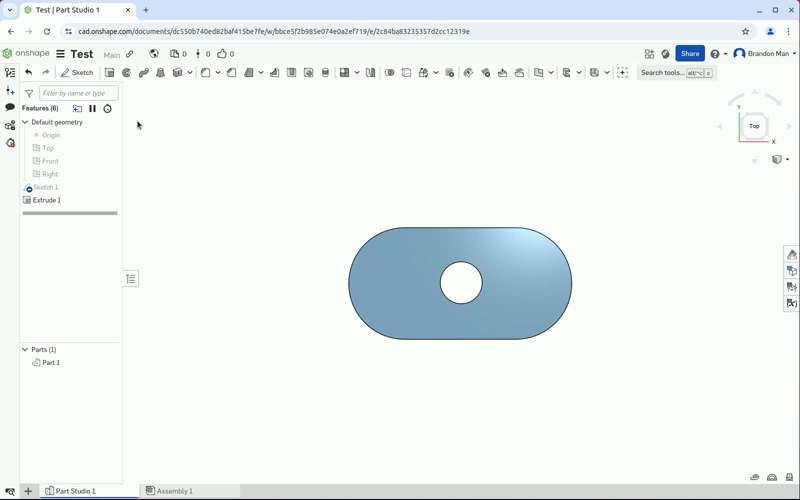
key(shift+h)
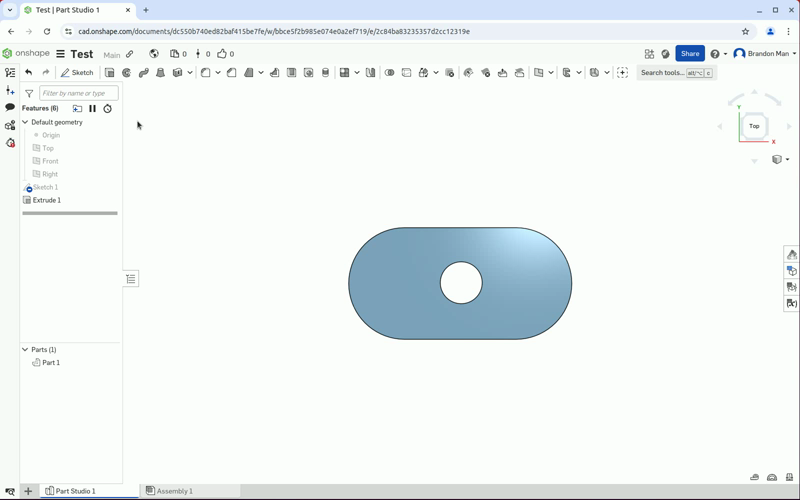
mouse_move(73, 189)
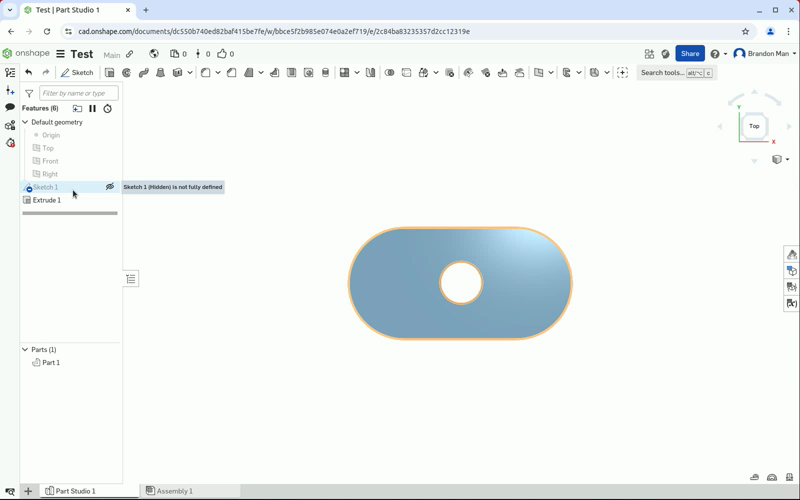
click(73, 189)
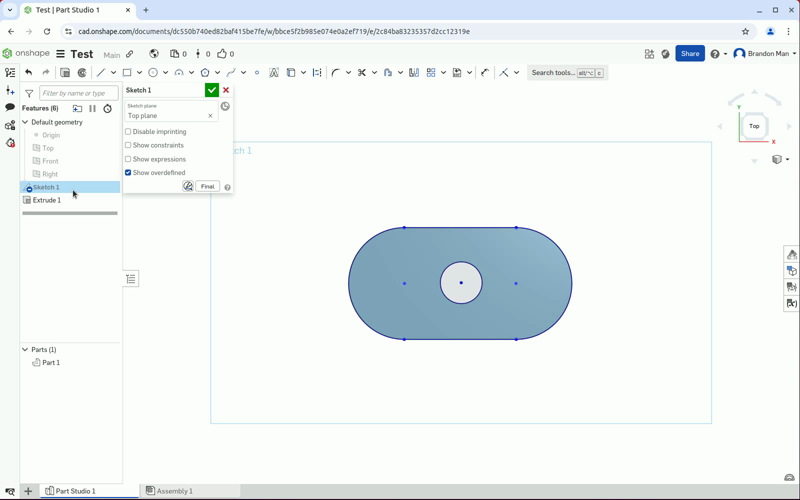
mouse_move(229, 92)
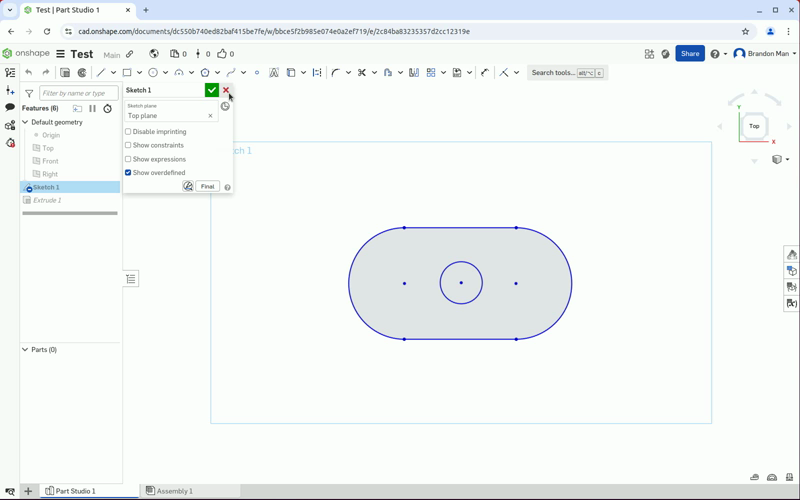
click(229, 92)
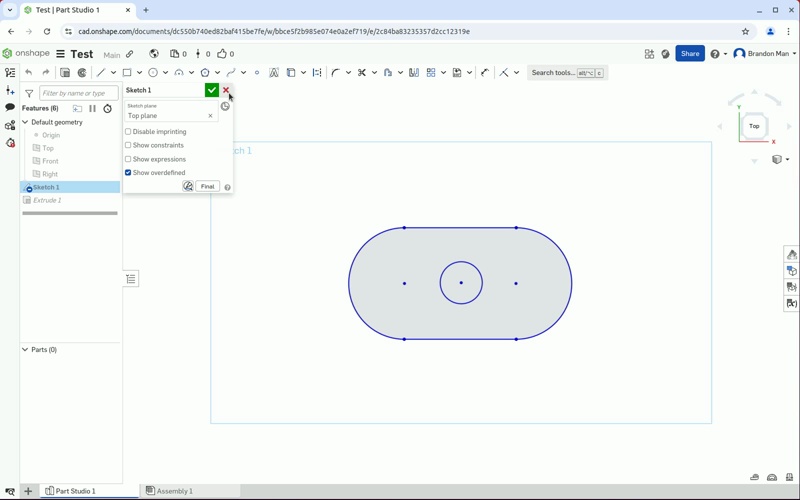
key(shift+s)
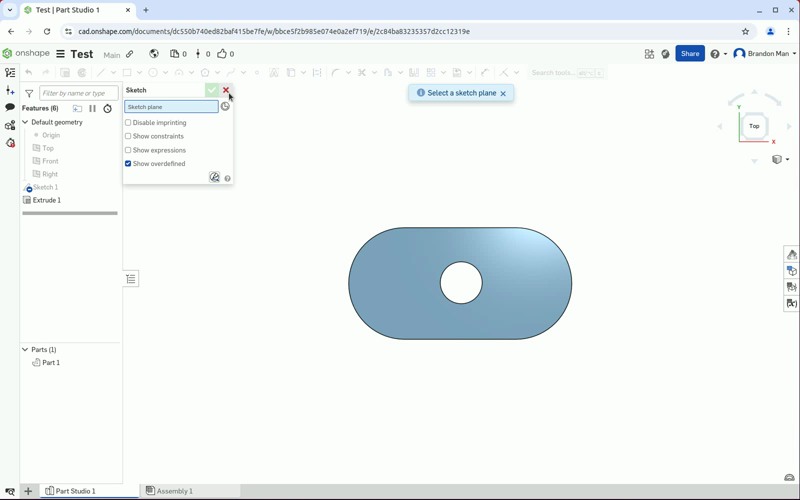
mouse_move(73, 150)
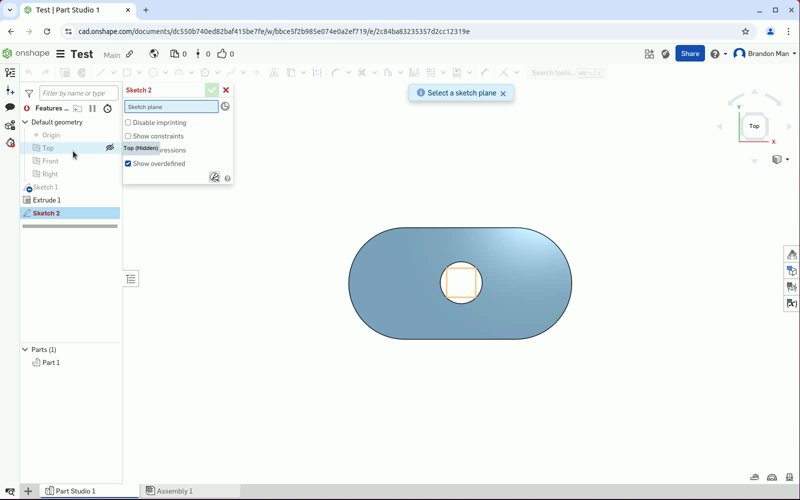
click(73, 150)
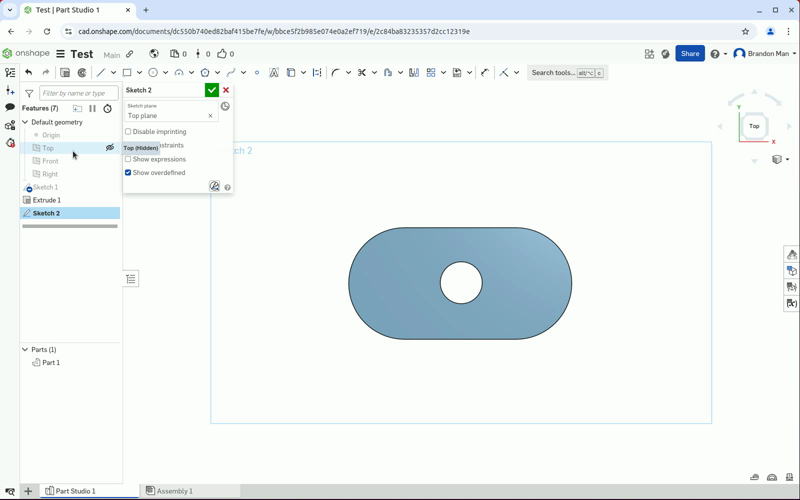
mouse_move(73, 352)
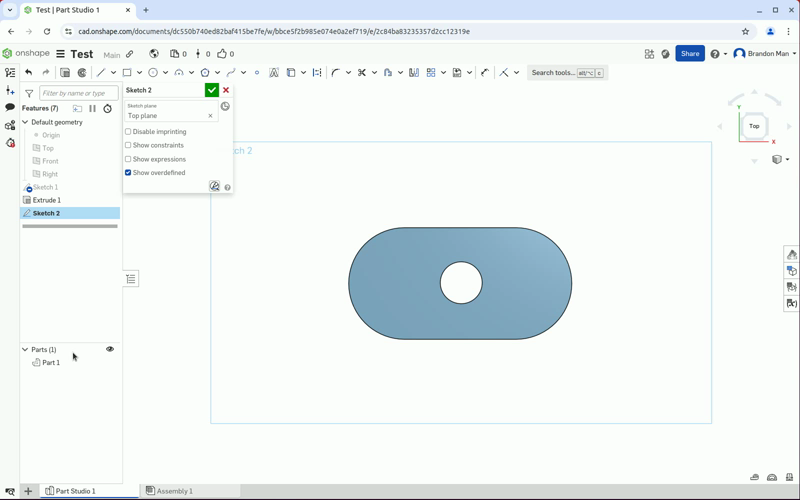
key(y)
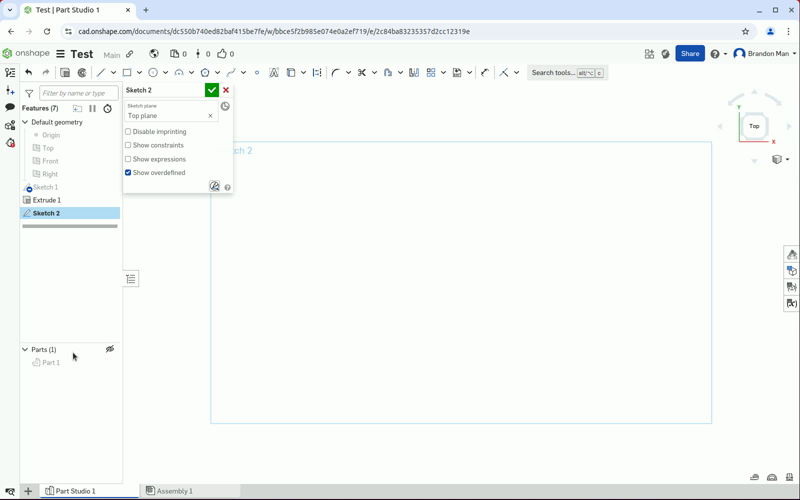
key(c)
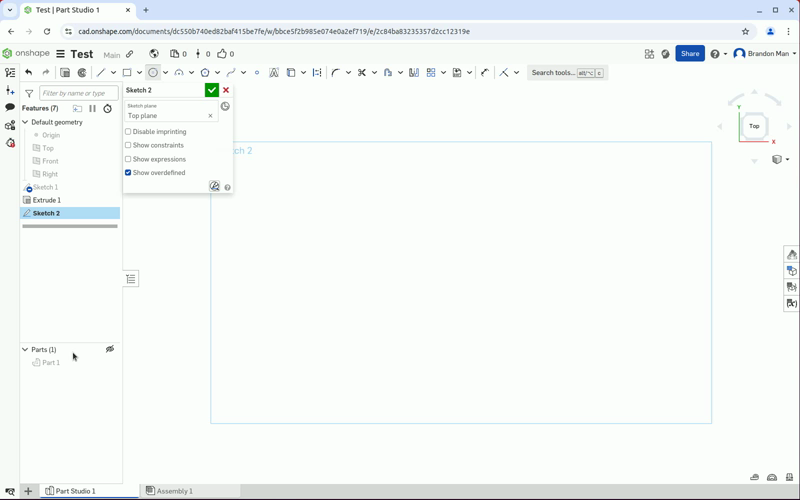
key_down(shift)
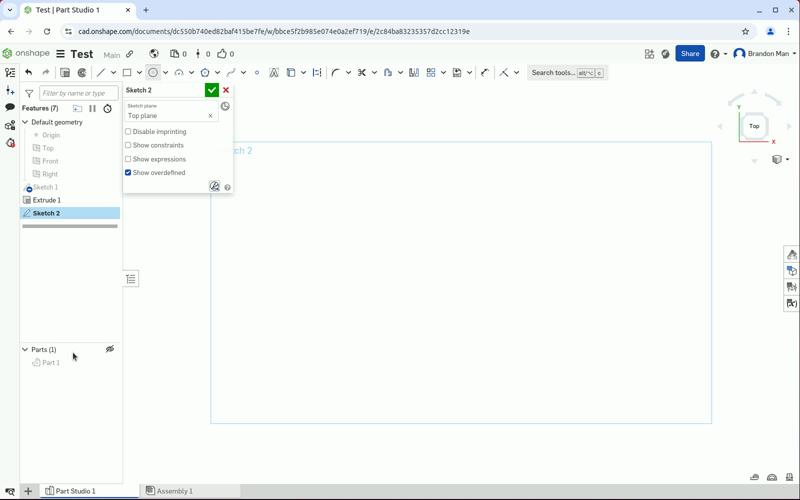
mouse_move(460, 282)
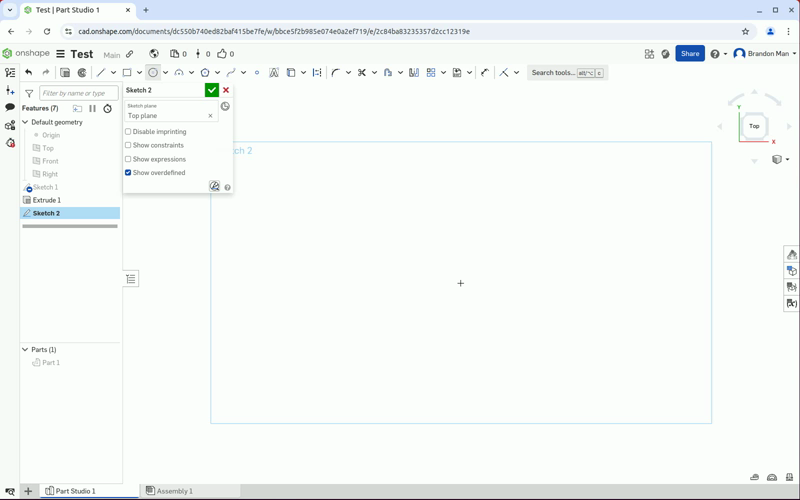
click(460, 282)
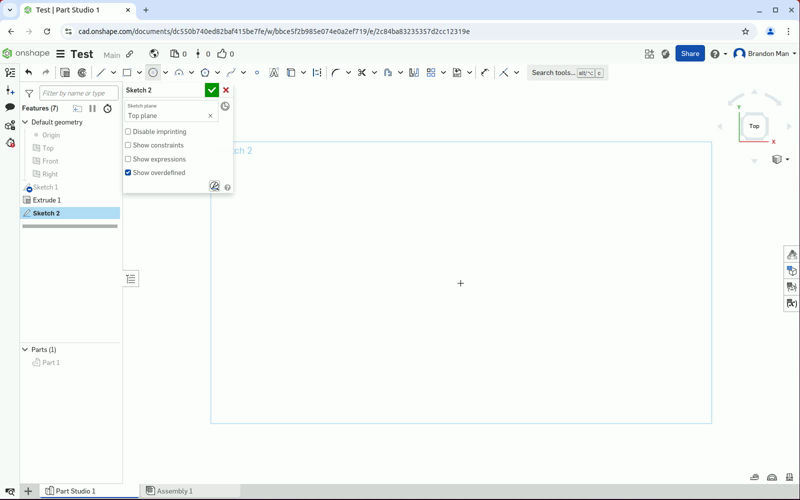
key_up(shift)
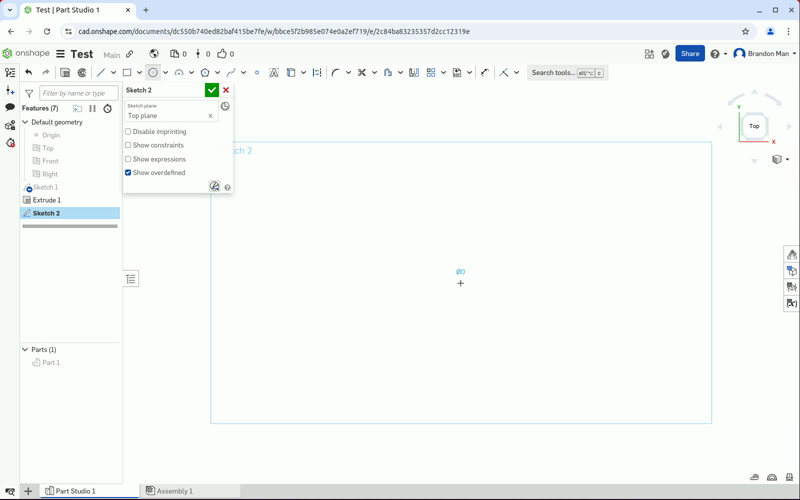
mouse_move(482, 282)
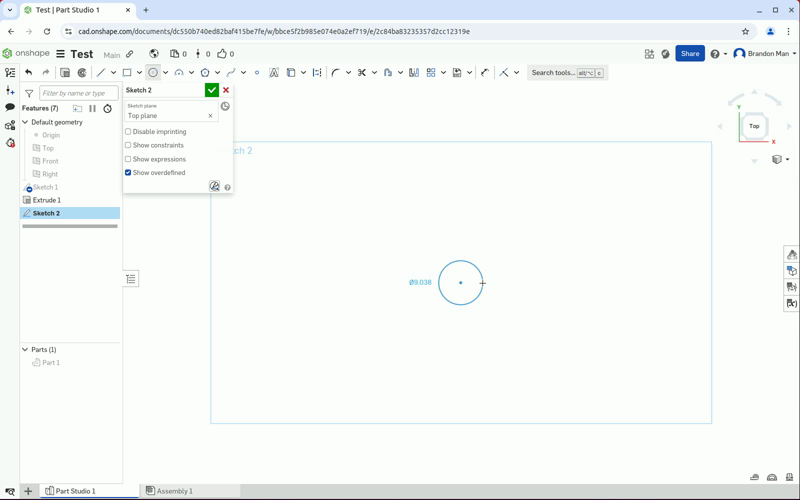
click(482, 282)
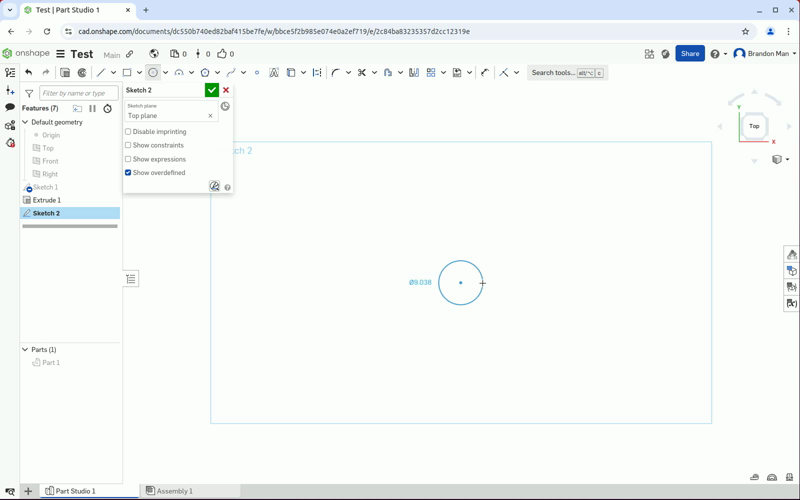
key(esc)
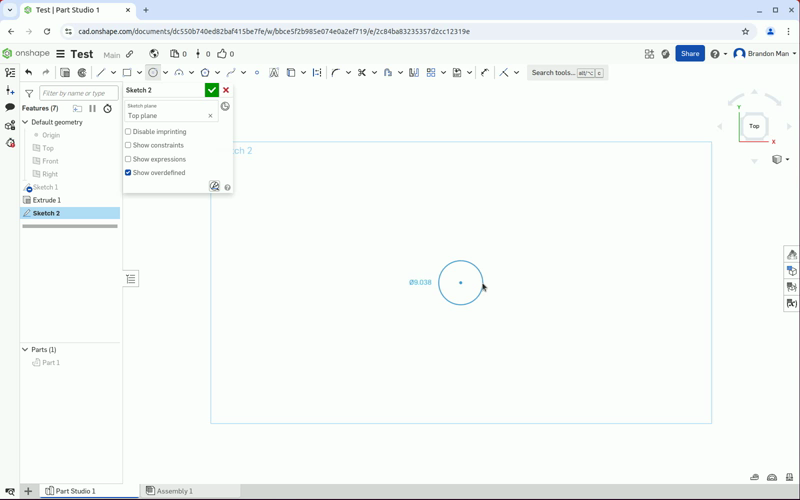
mouse_move(476, 274)
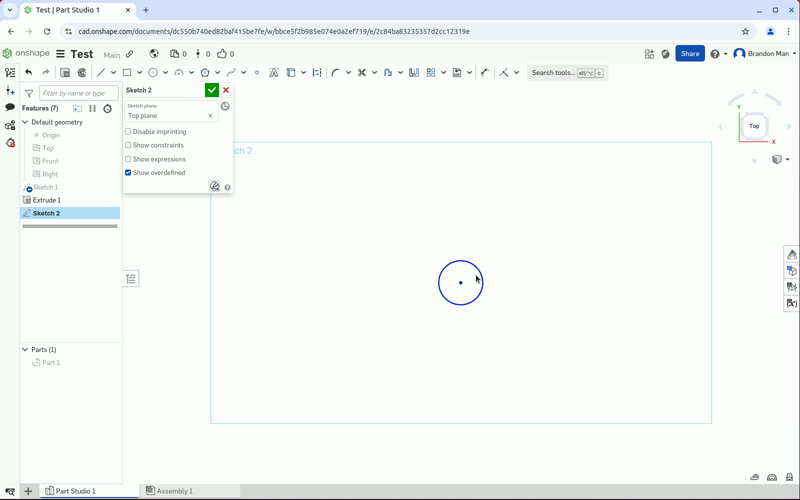
scroll(6)
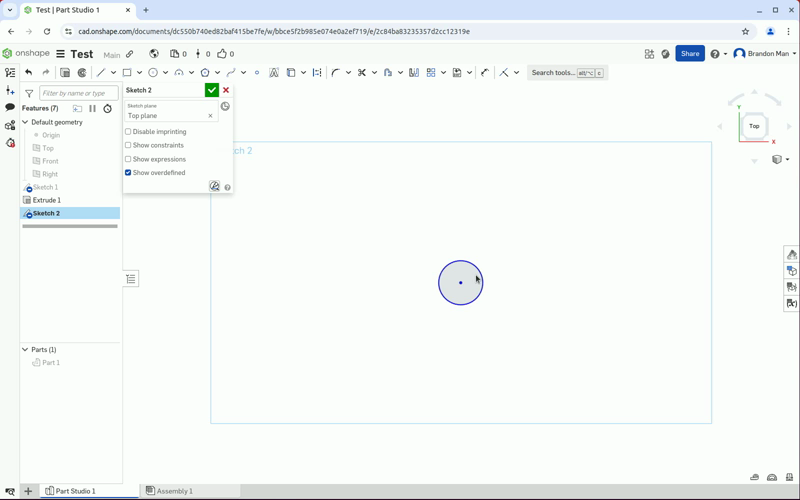
scroll(6)
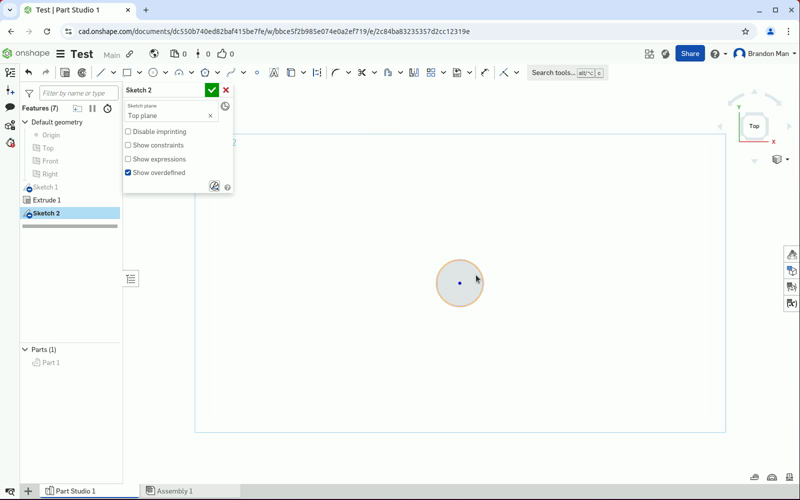
scroll(6)
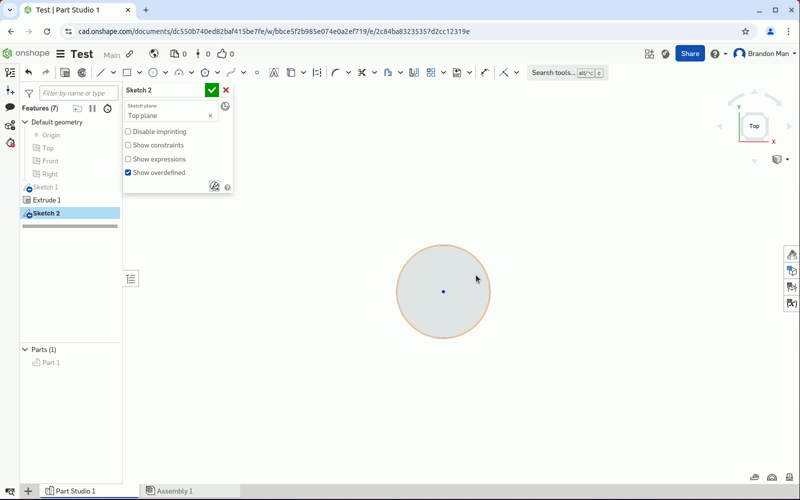
scroll(6)
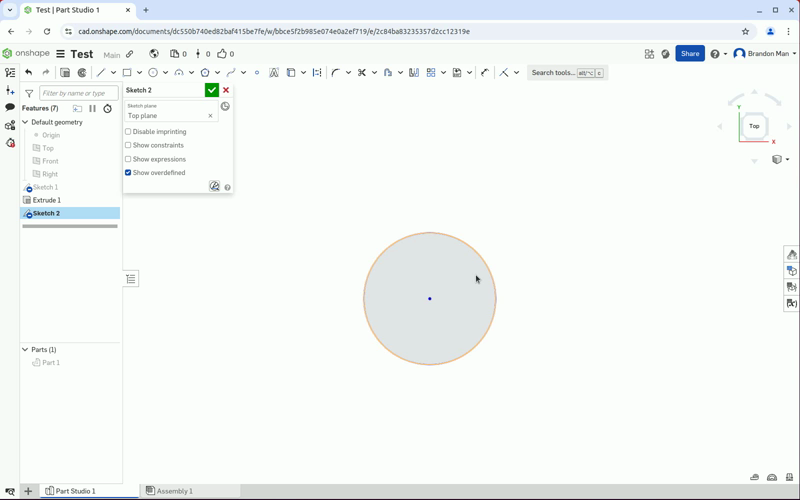
scroll(6)
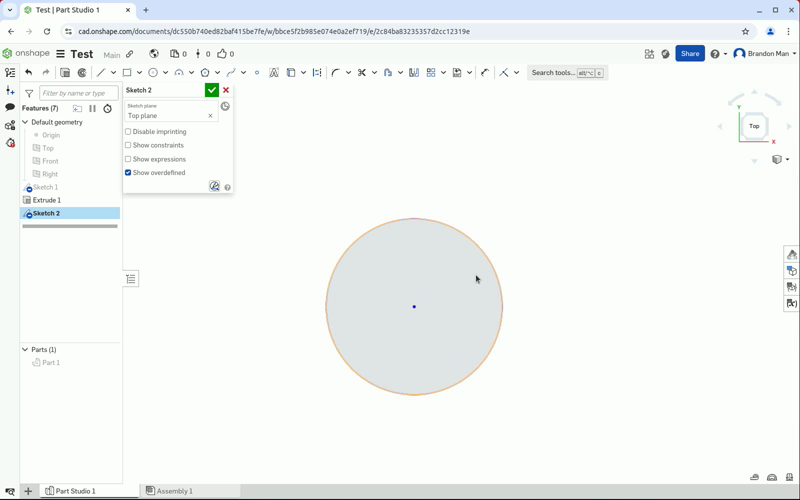
scroll(6)
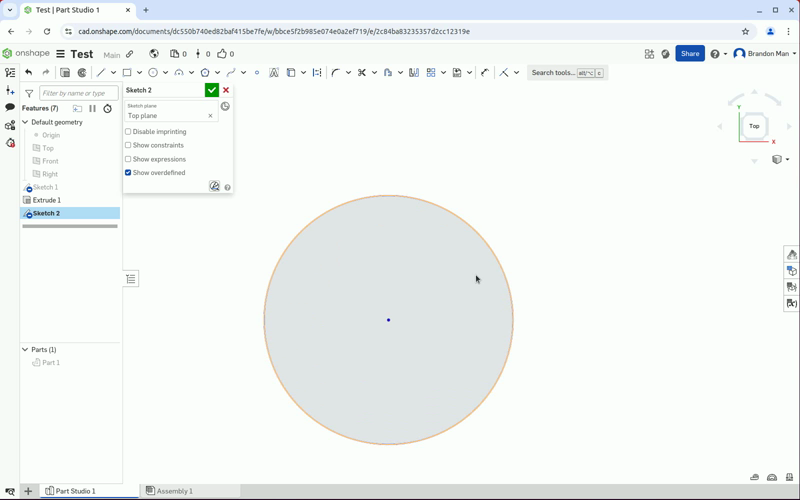
scroll(6)
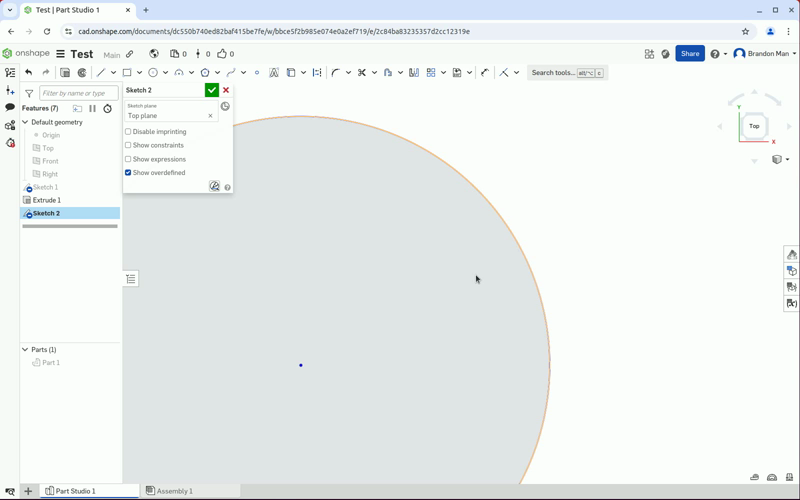
click(476, 274)
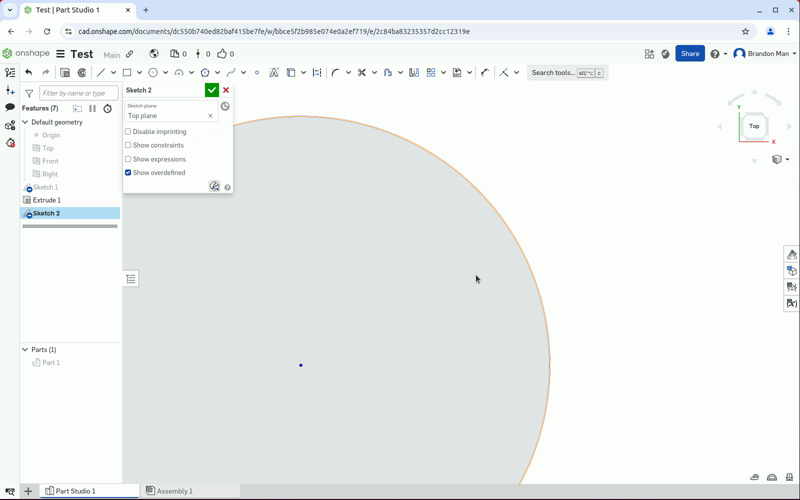
scroll(-6)
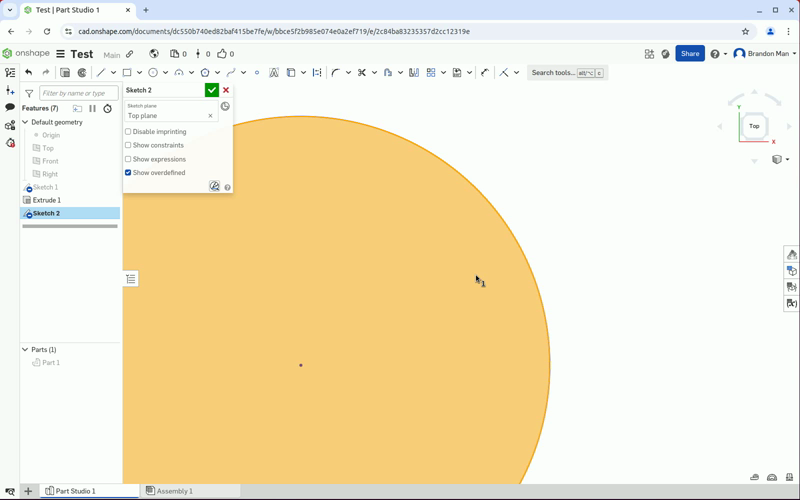
scroll(-6)
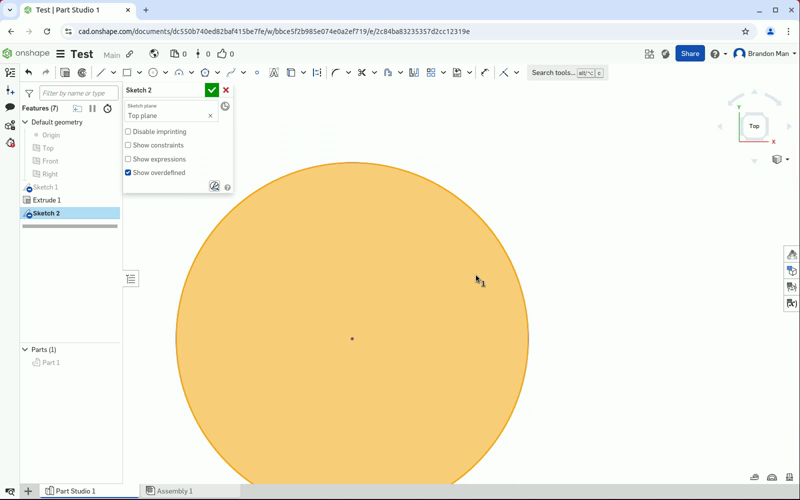
scroll(-6)
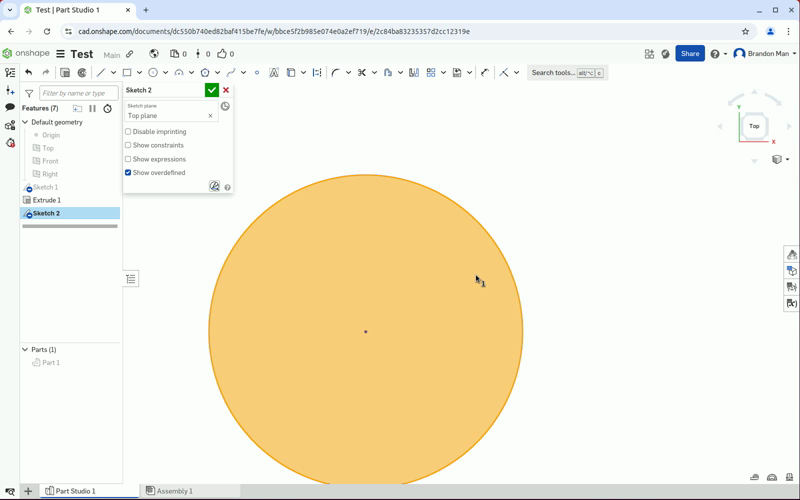
scroll(-6)
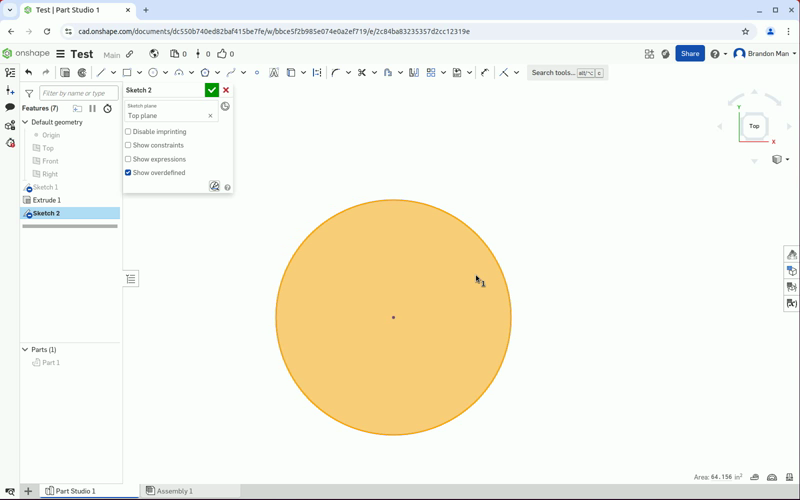
scroll(-6)
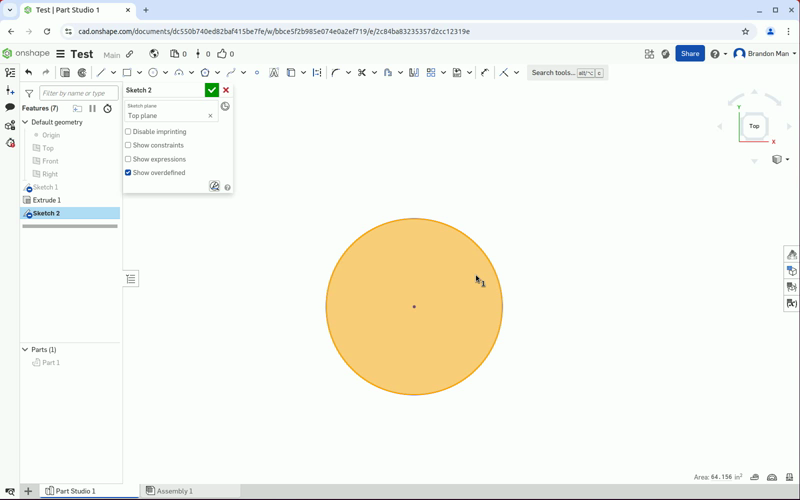
scroll(-6)
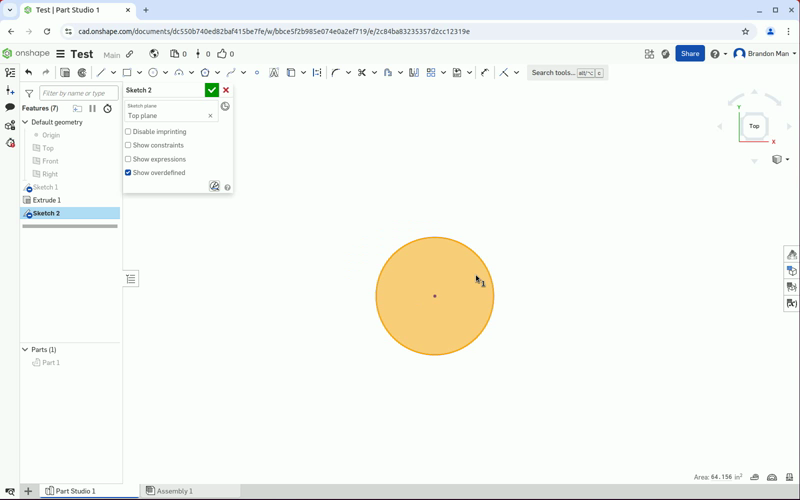
scroll(-6)
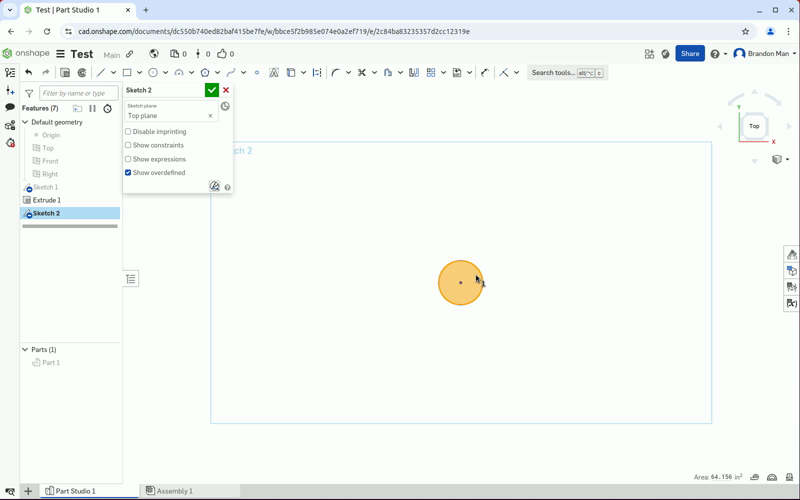
mouse_move(73, 352)
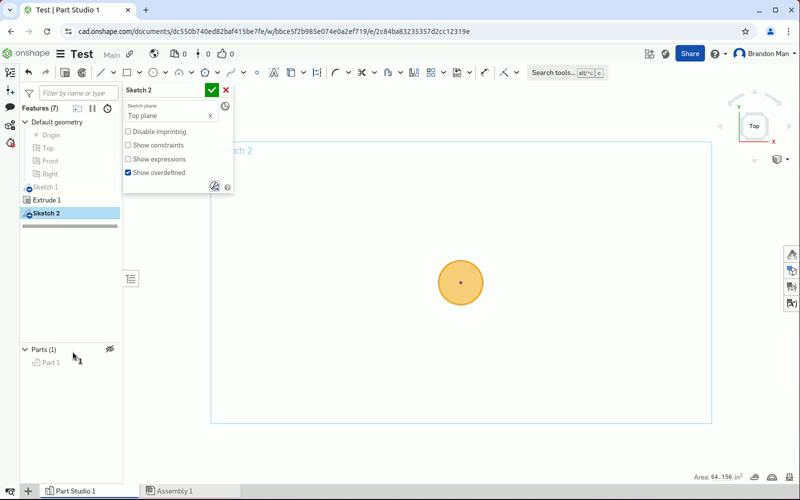
key(shift+y)
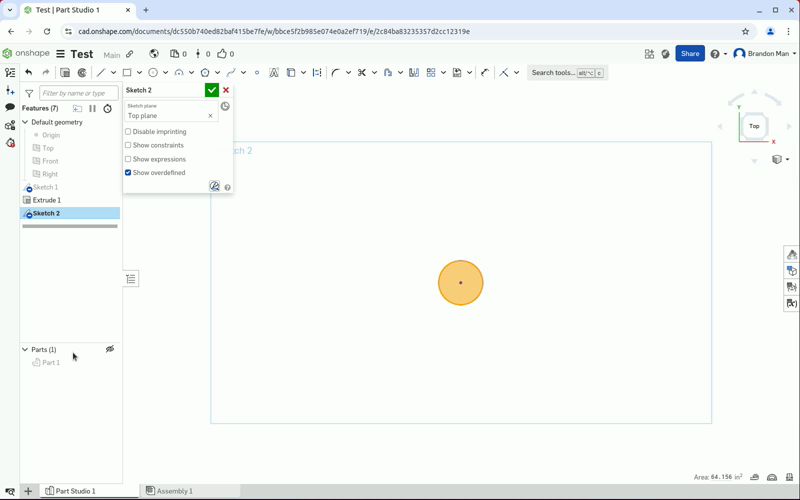
key(shift+e)
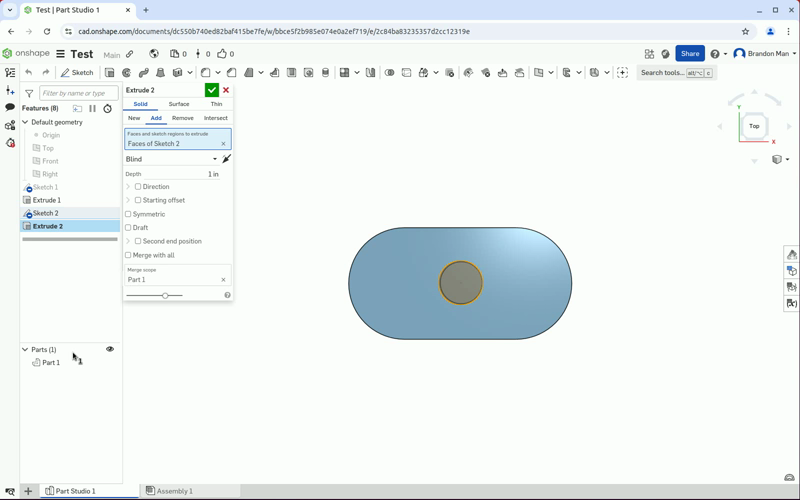
mouse_move(143, 106)
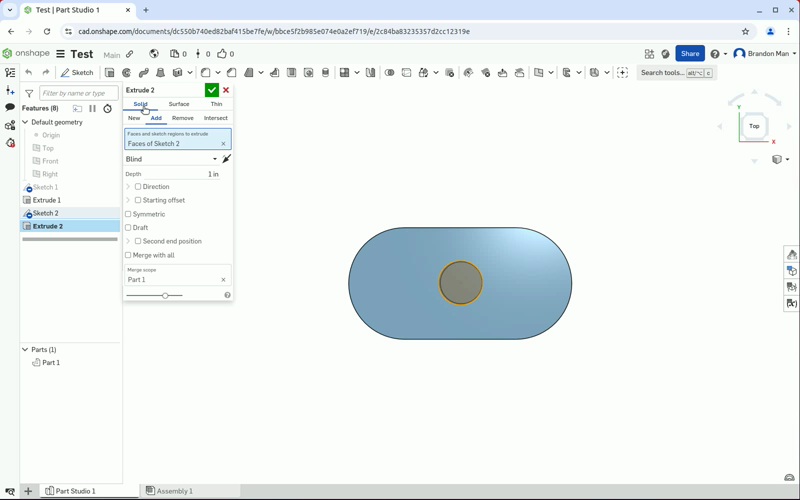
click(143, 106)
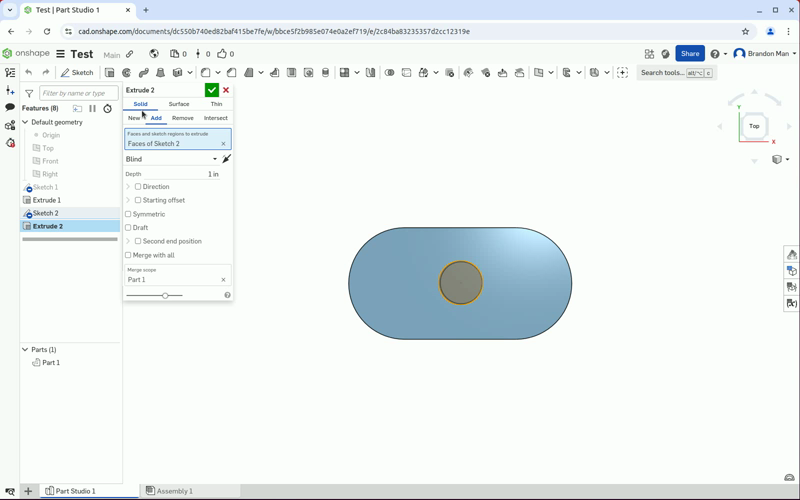
mouse_move(137, 120)
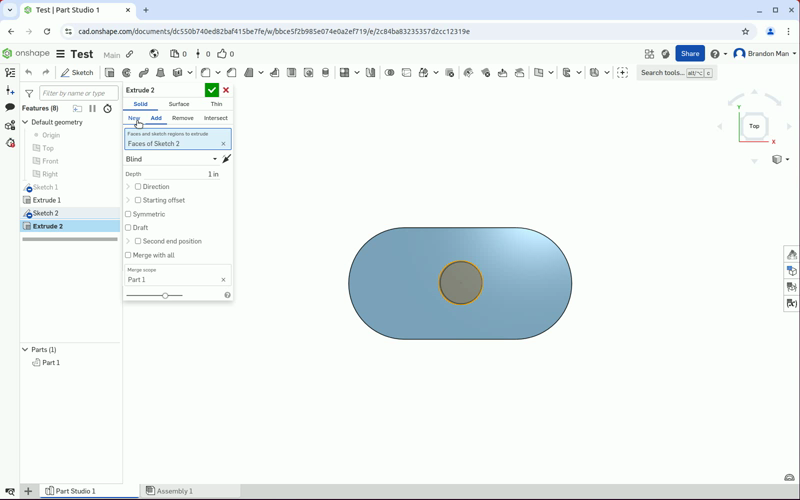
click(137, 120)
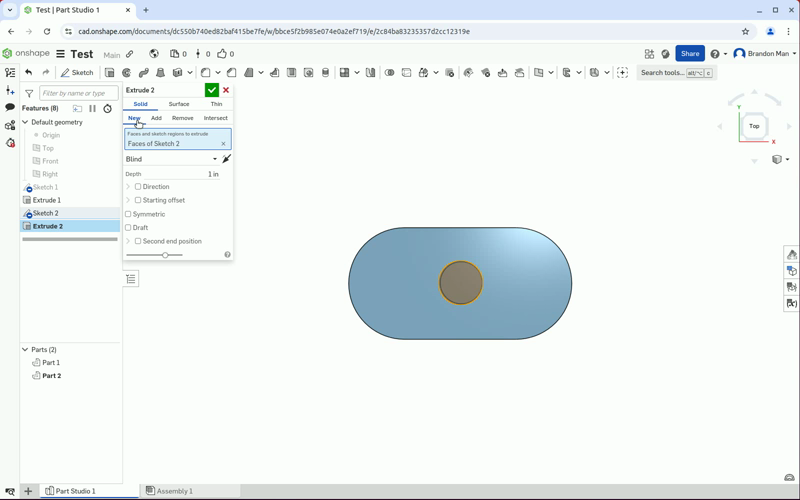
key(tab, 4)
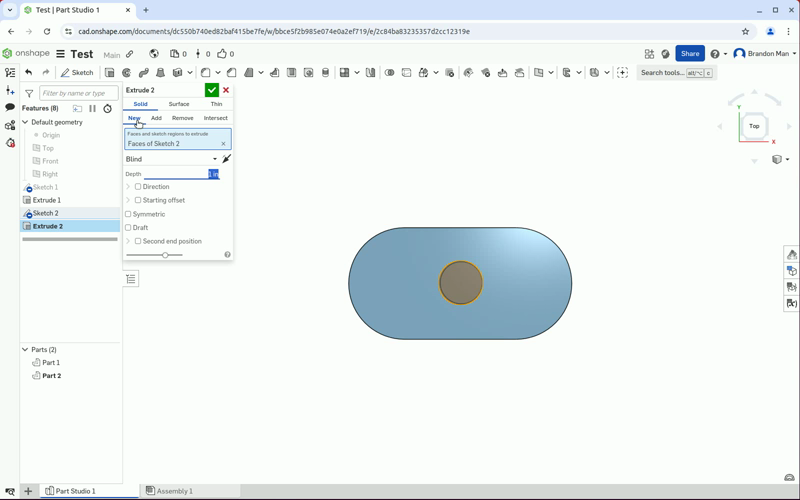
text(4.574)
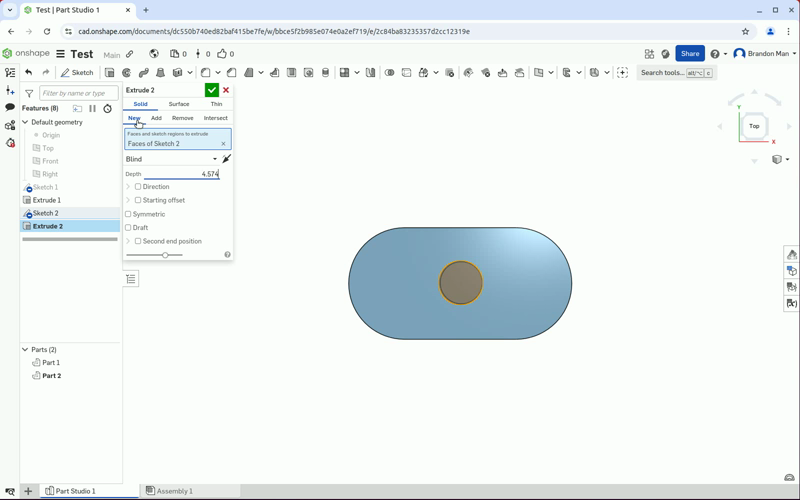
key(enter)
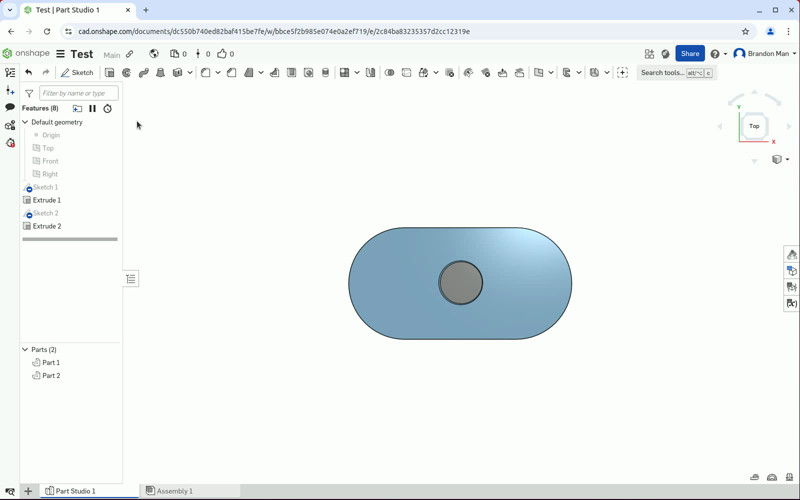
key(shift+h)
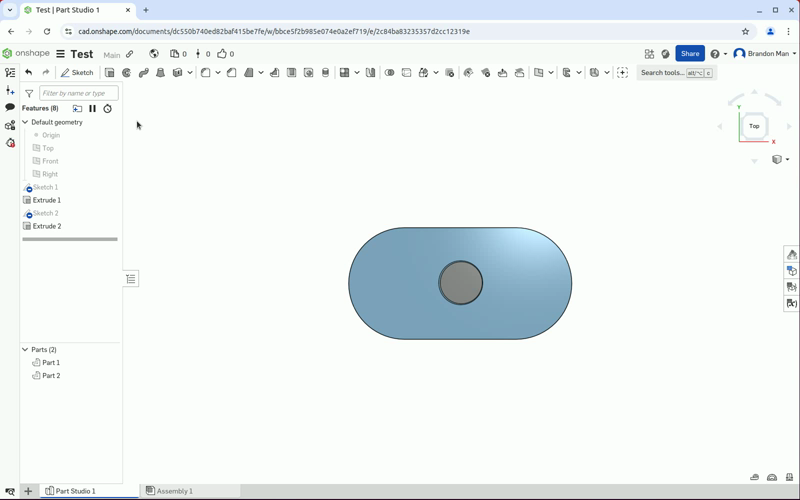
key(shift+h)
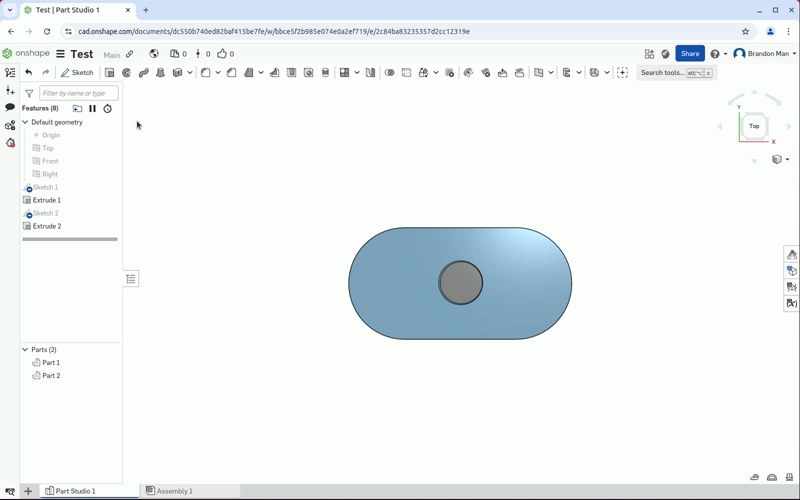
mouse_move(73, 189)
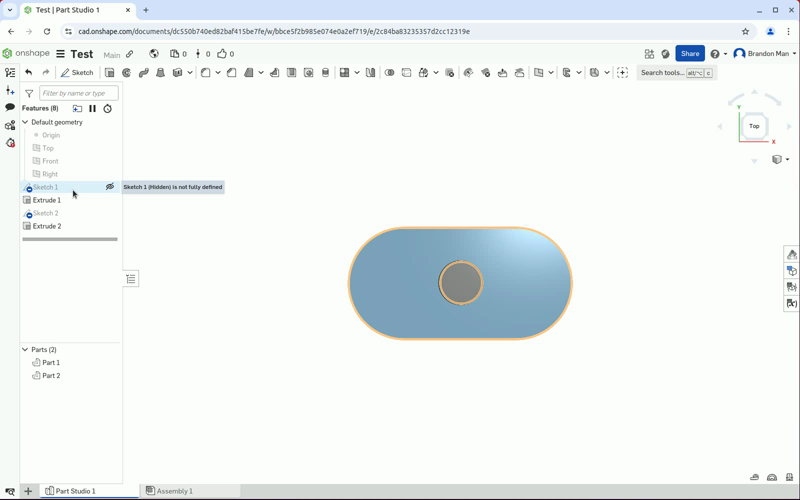
click(73, 189)
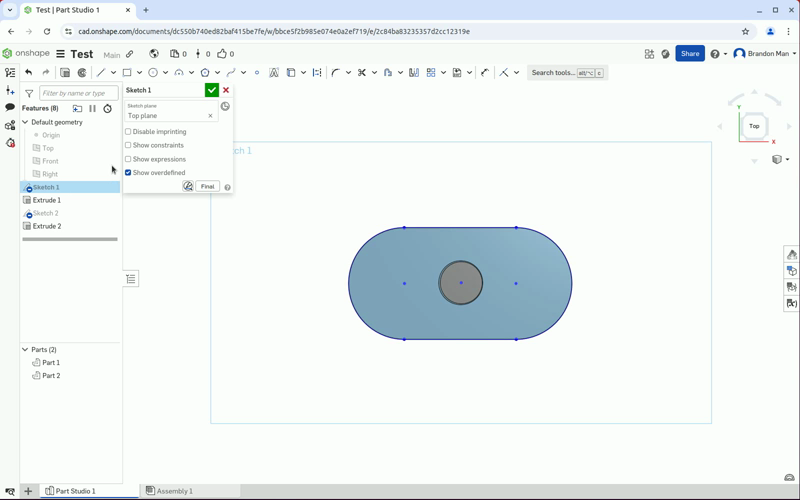
mouse_move(229, 92)
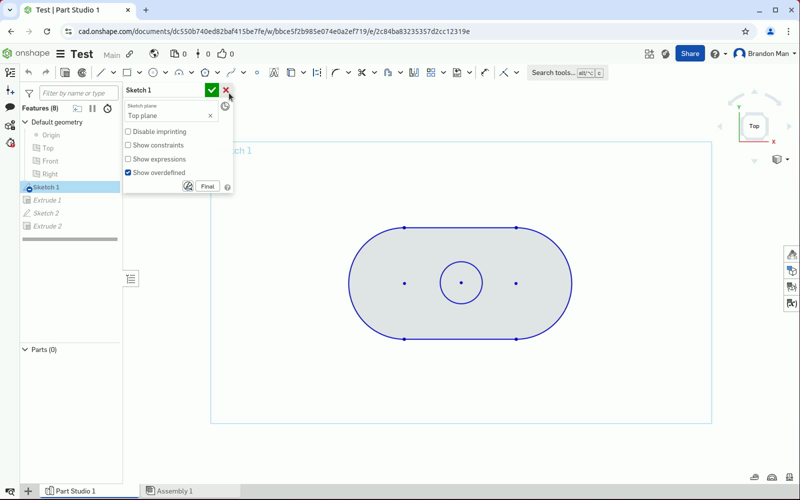
click(229, 92)
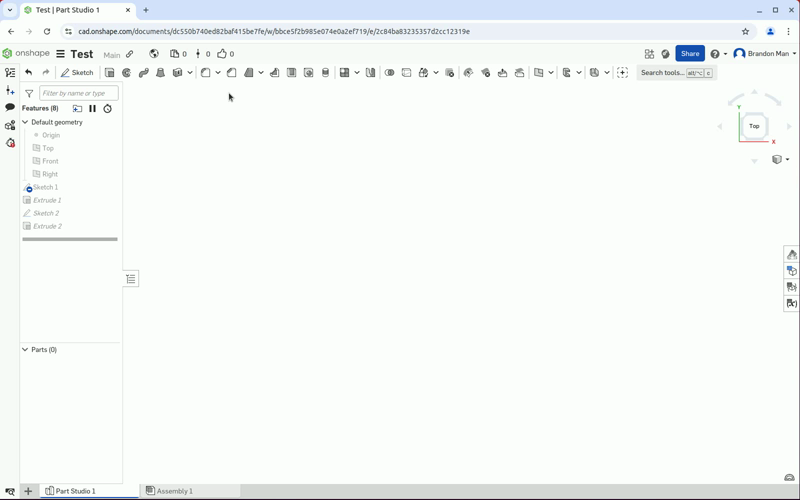
mouse_move(541, 75)
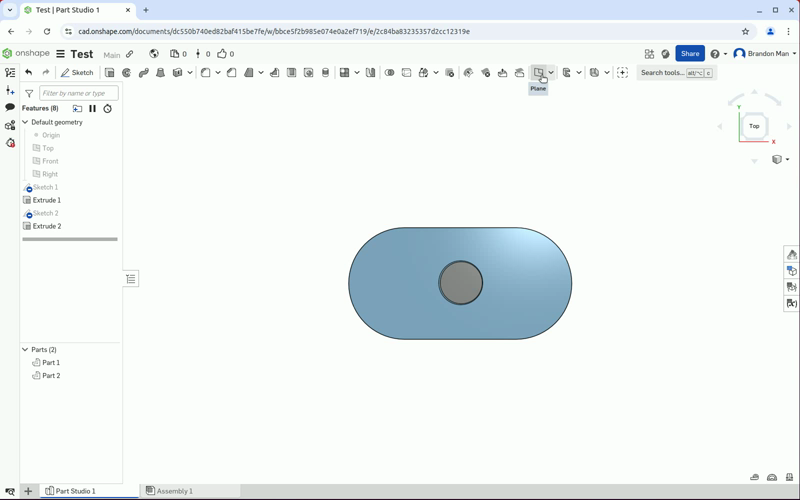
click(541, 75)
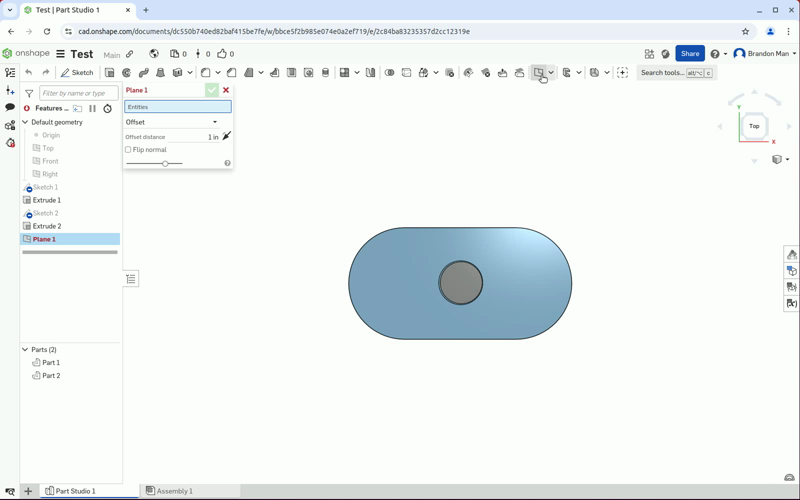
mouse_move(73, 150)
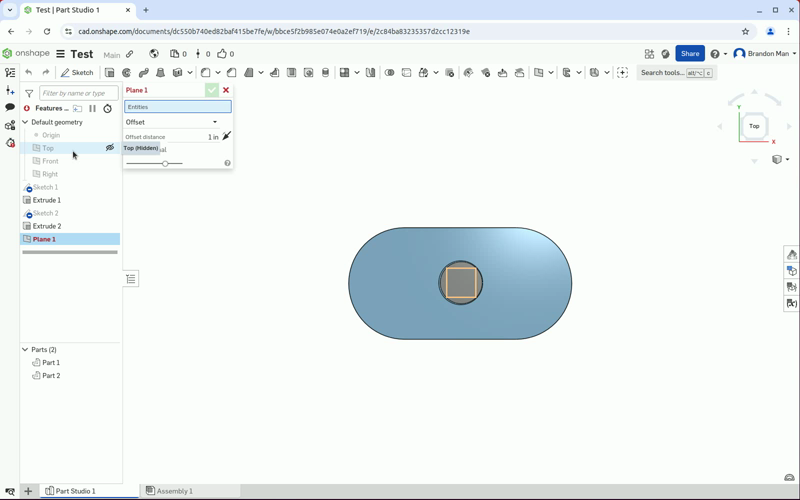
click(73, 150)
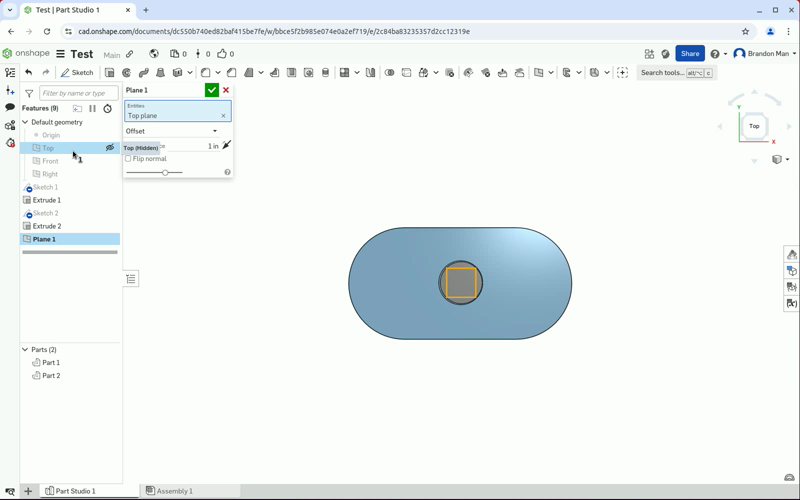
key(tab, 2)
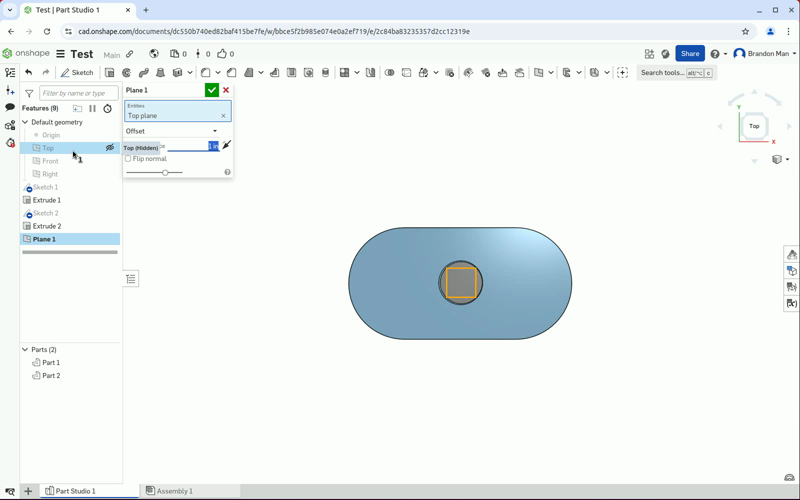
text(4.56)
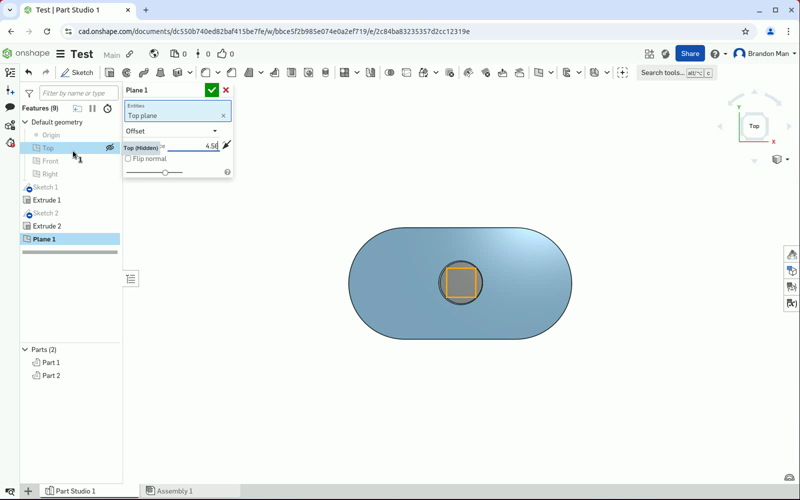
key(enter, 2)
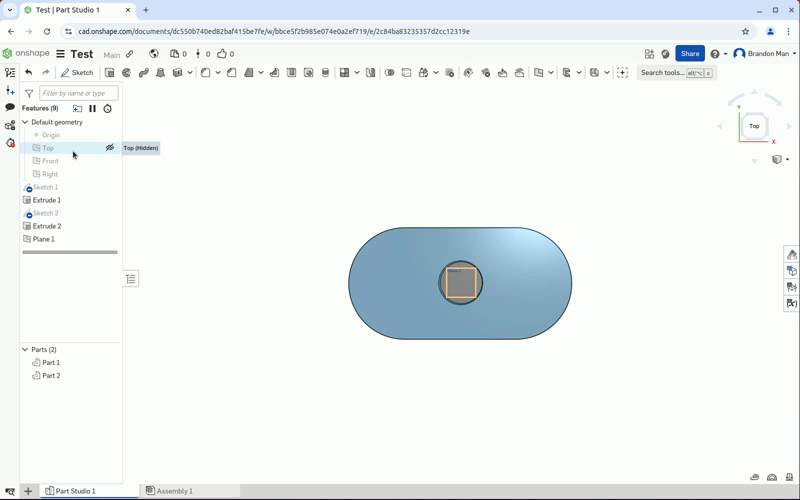
key(shift+s)
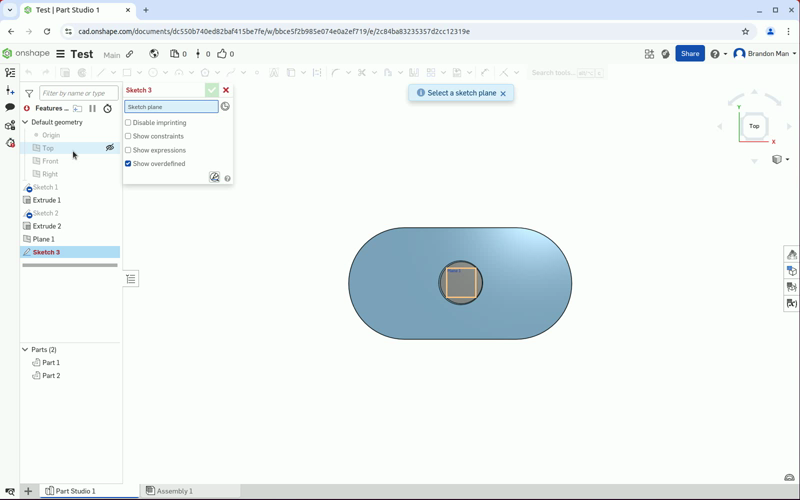
mouse_move(73, 241)
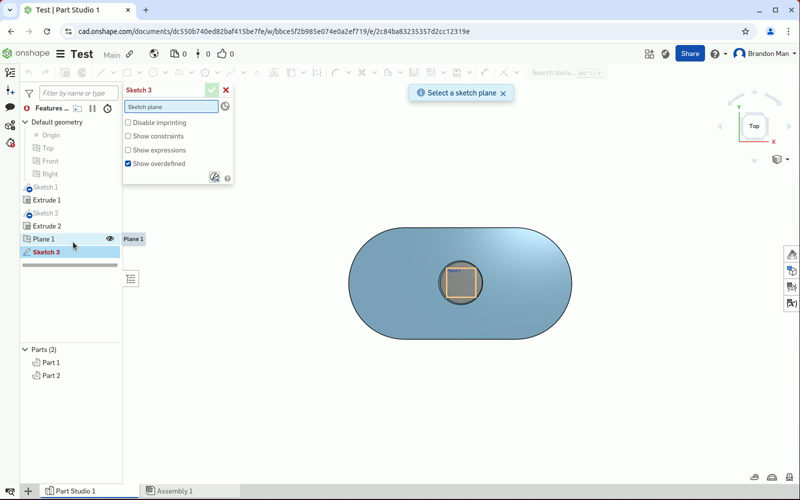
click(73, 241)
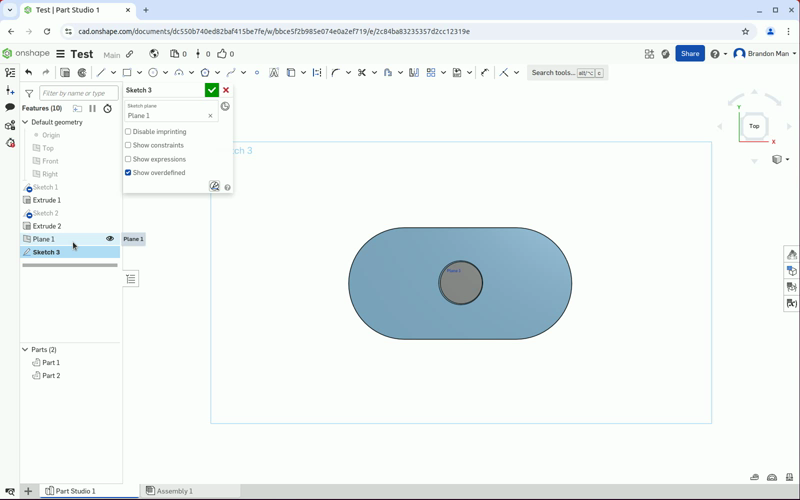
mouse_move(73, 352)
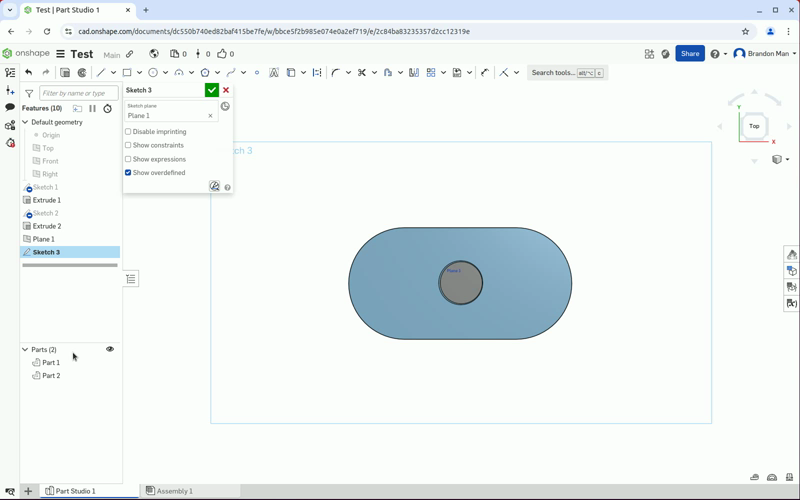
key(y)
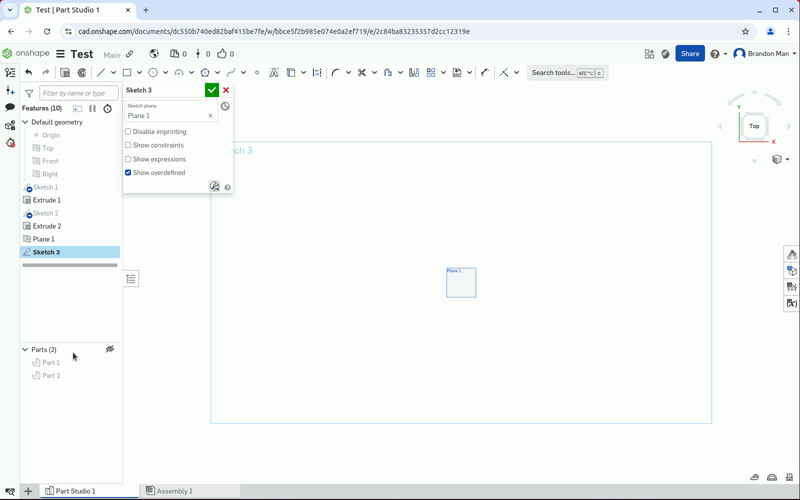
key(c)
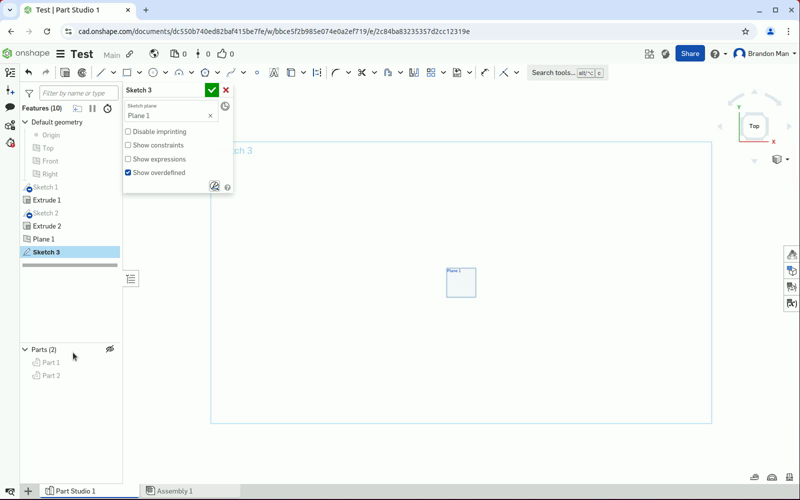
key_down(shift)
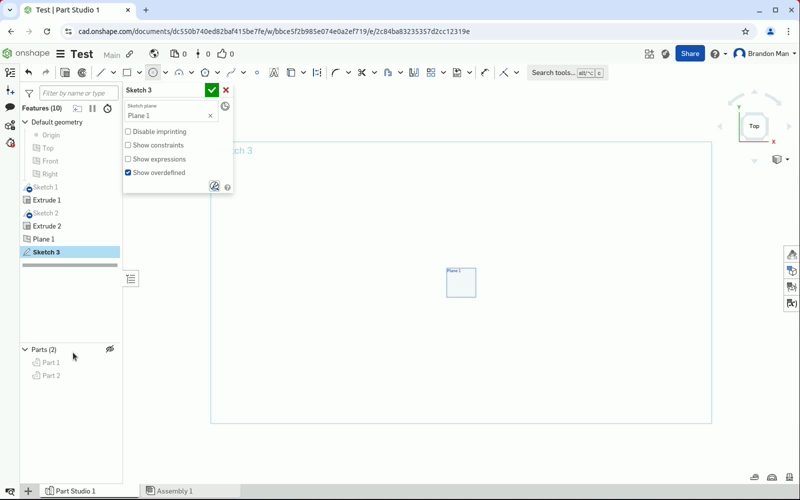
mouse_move(460, 282)
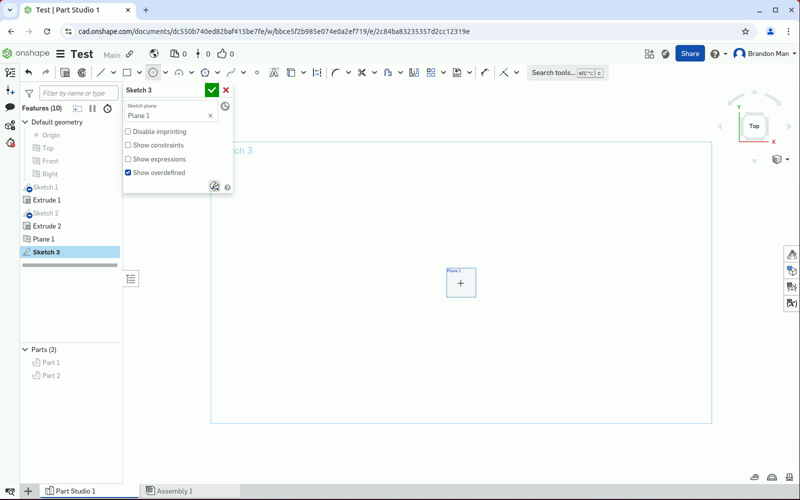
click(460, 282)
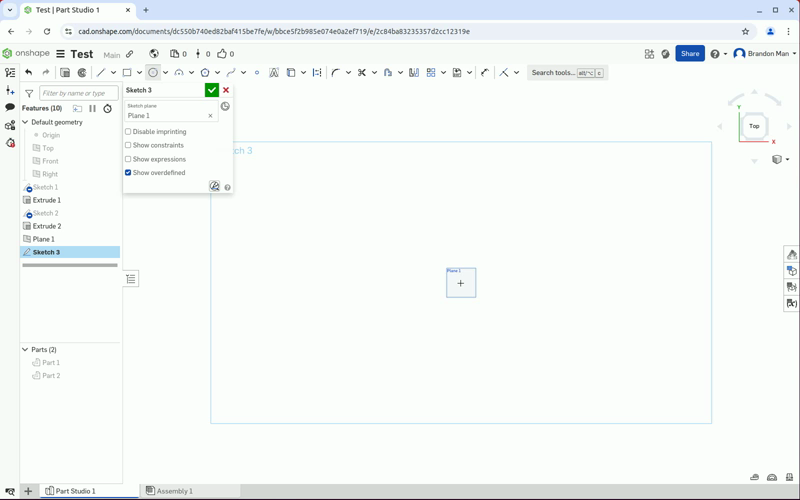
key_up(shift)
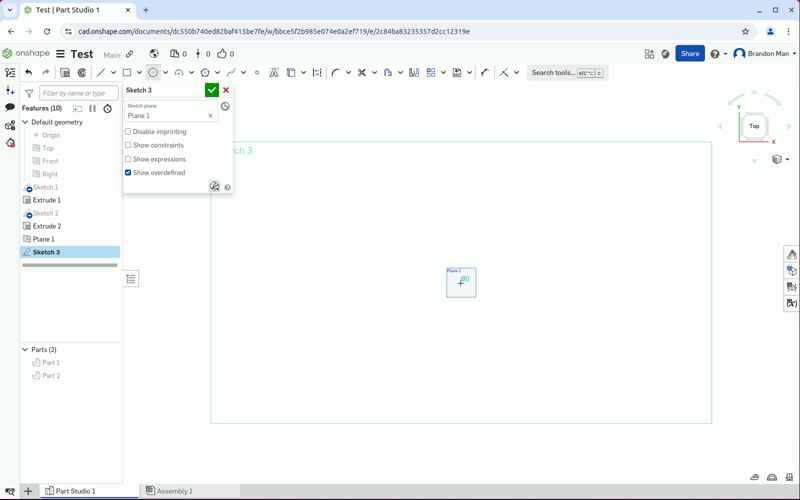
mouse_move(482, 282)
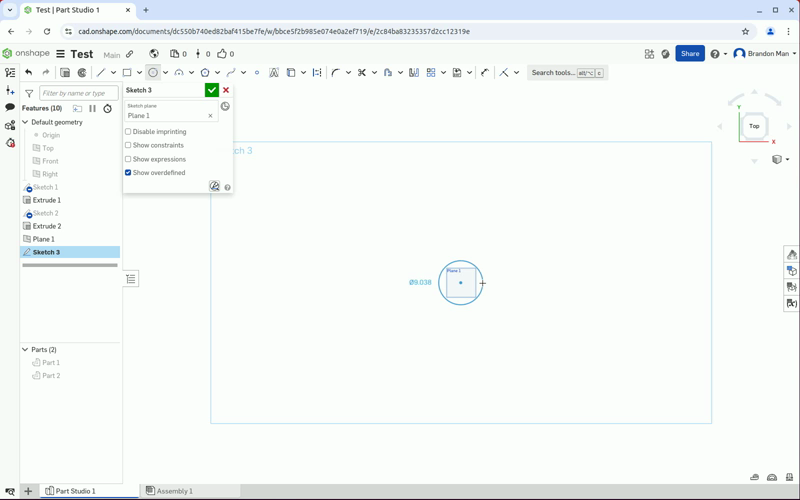
click(482, 282)
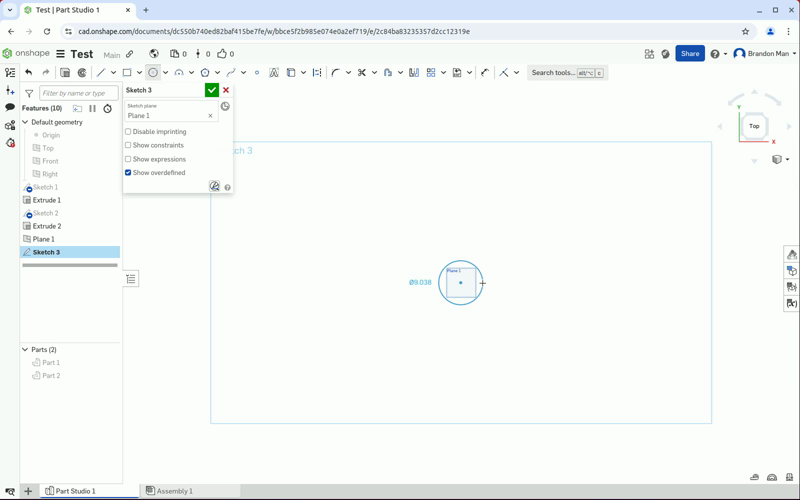
key(esc)
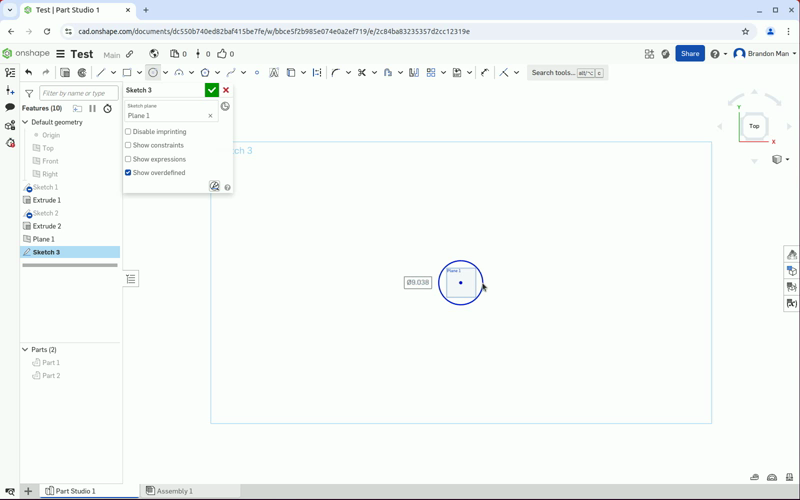
mouse_move(456, 279)
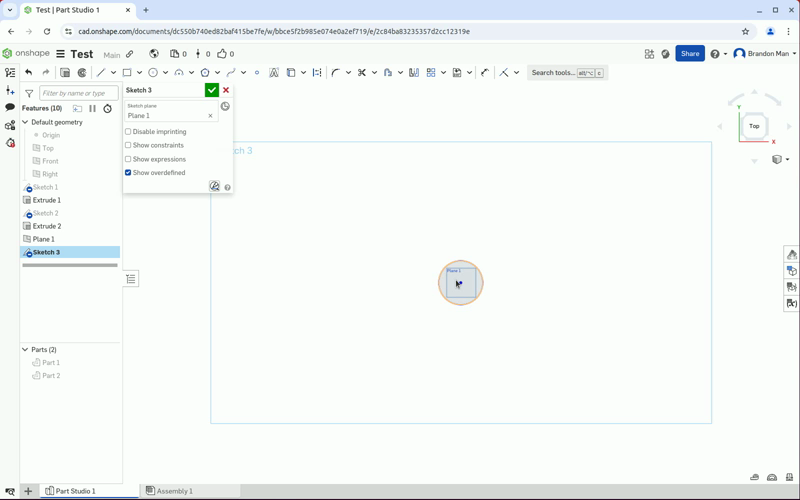
scroll(6)
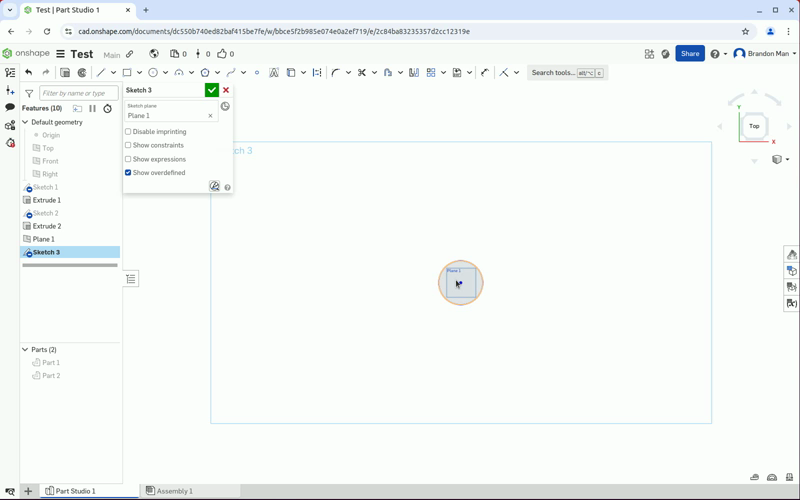
scroll(6)
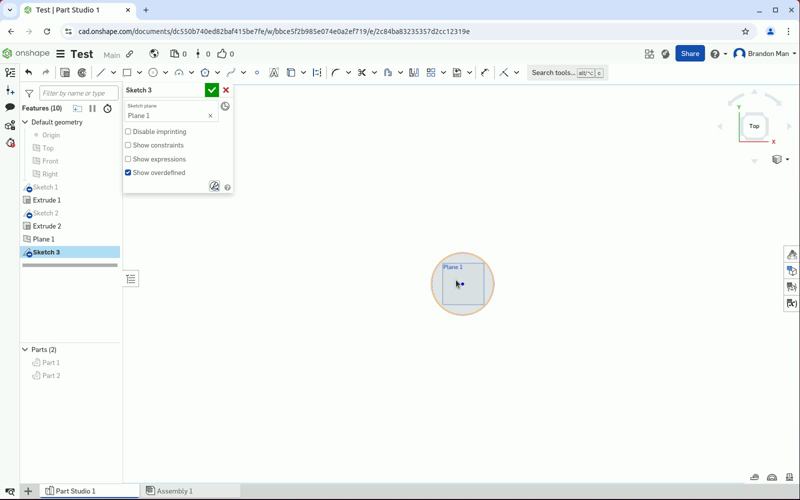
scroll(6)
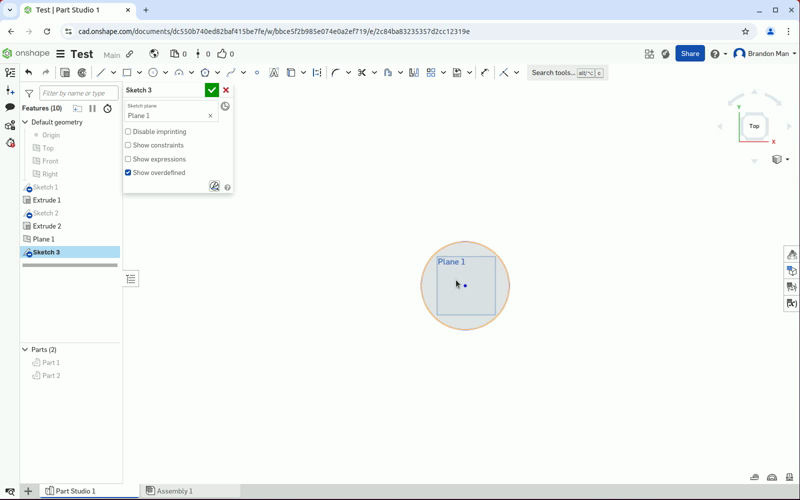
scroll(6)
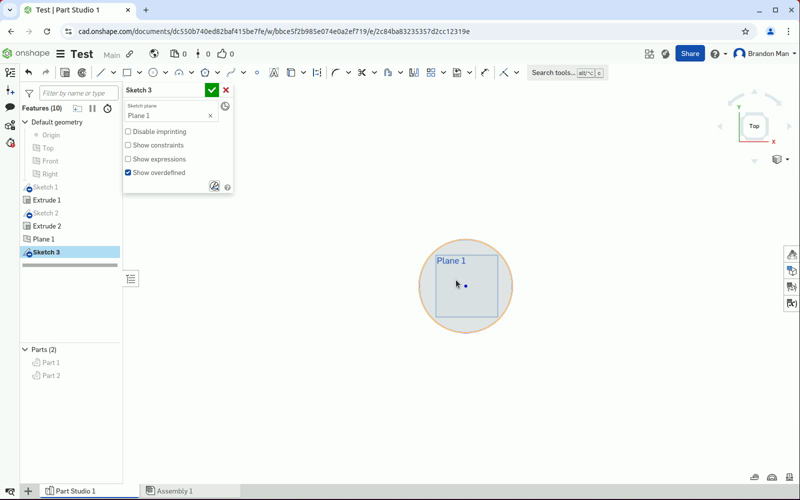
scroll(6)
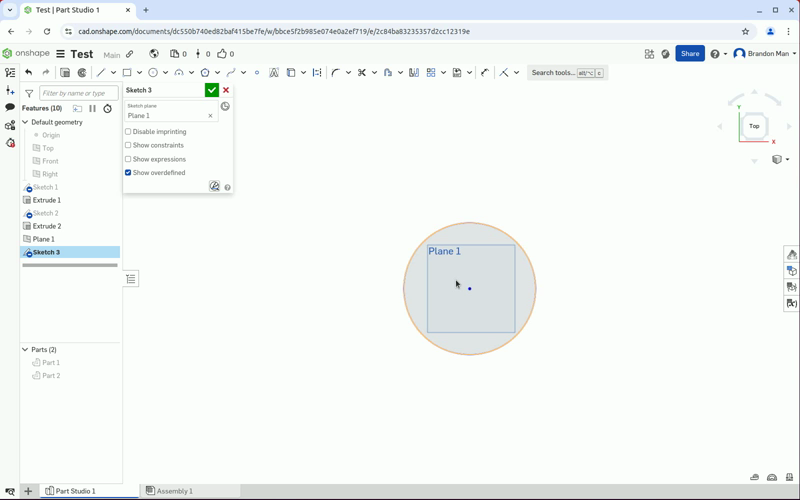
scroll(6)
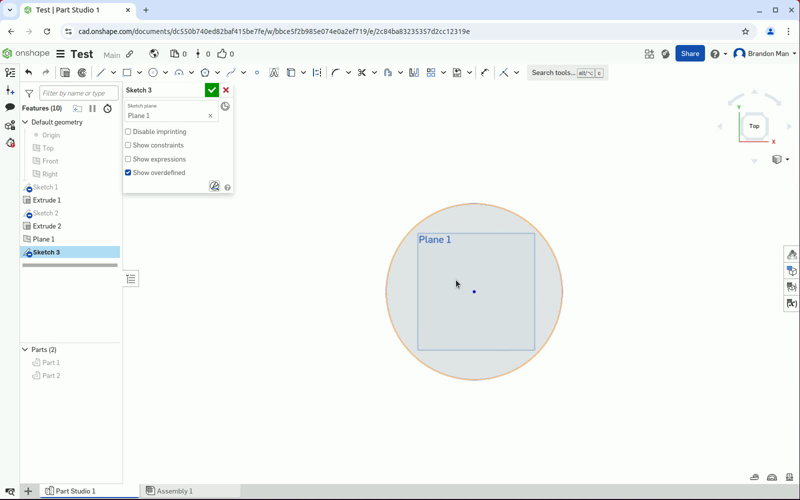
scroll(6)
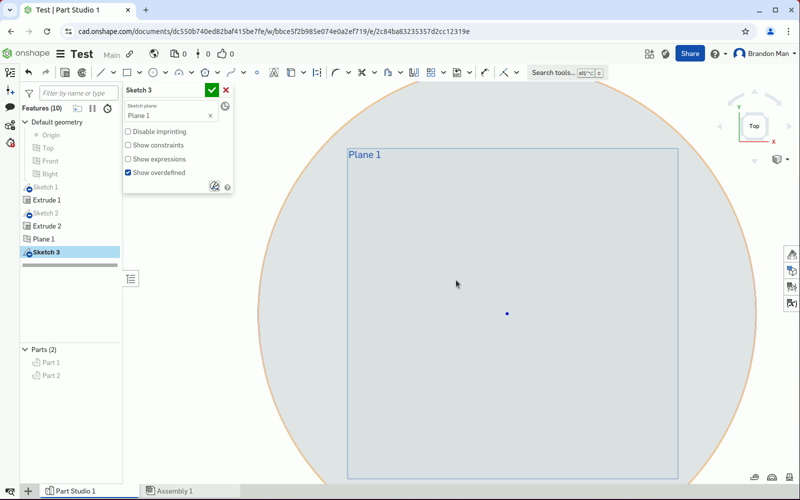
click(456, 279)
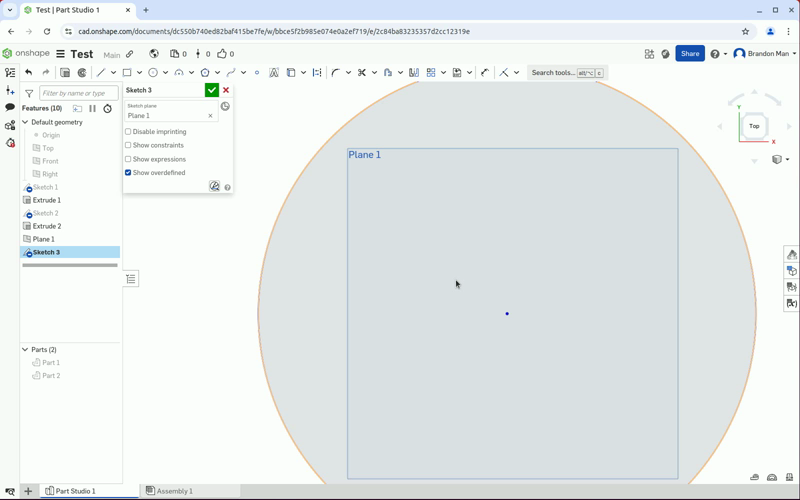
scroll(-6)
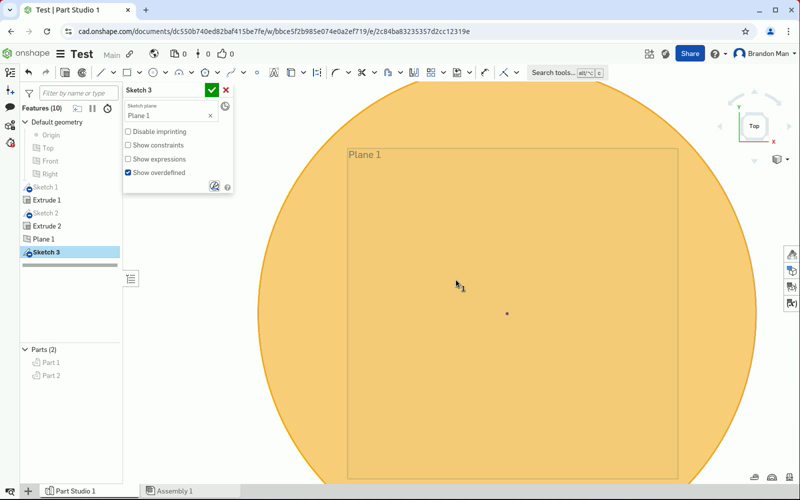
scroll(-6)
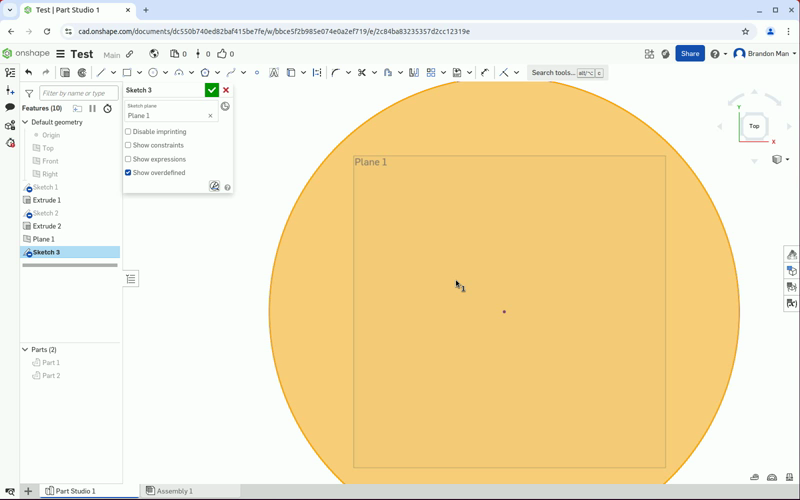
scroll(-6)
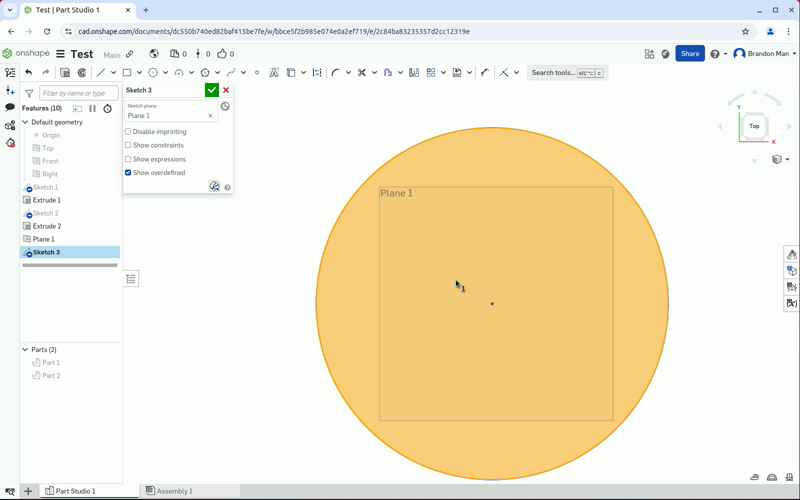
scroll(-6)
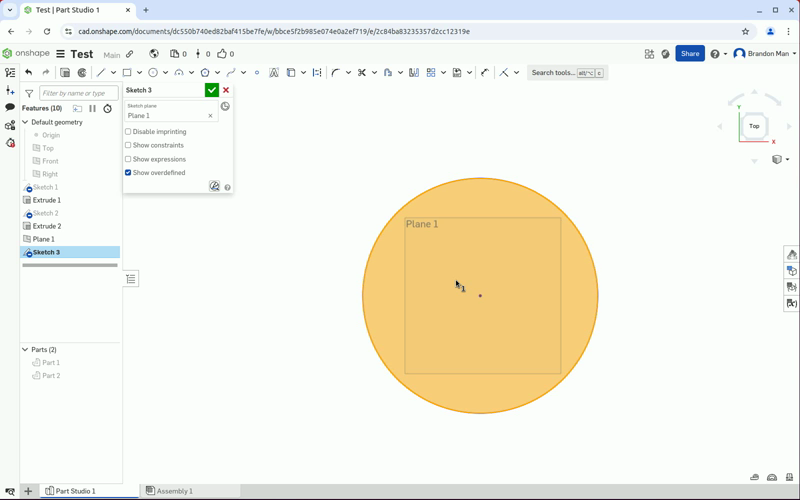
scroll(-6)
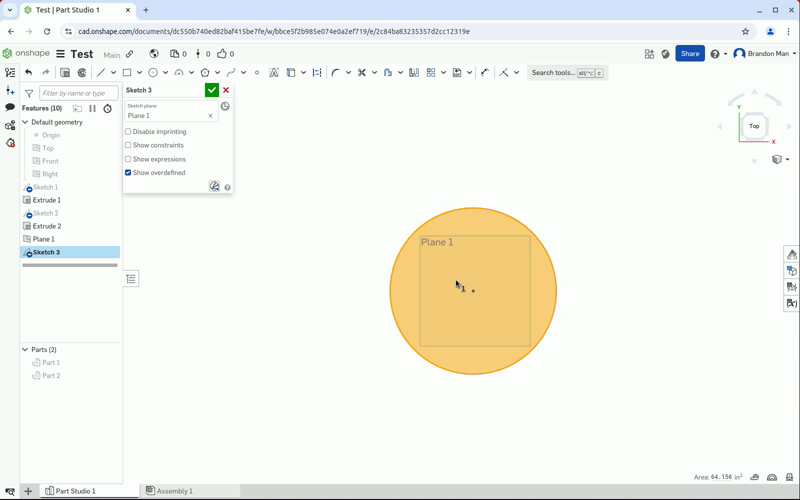
scroll(-6)
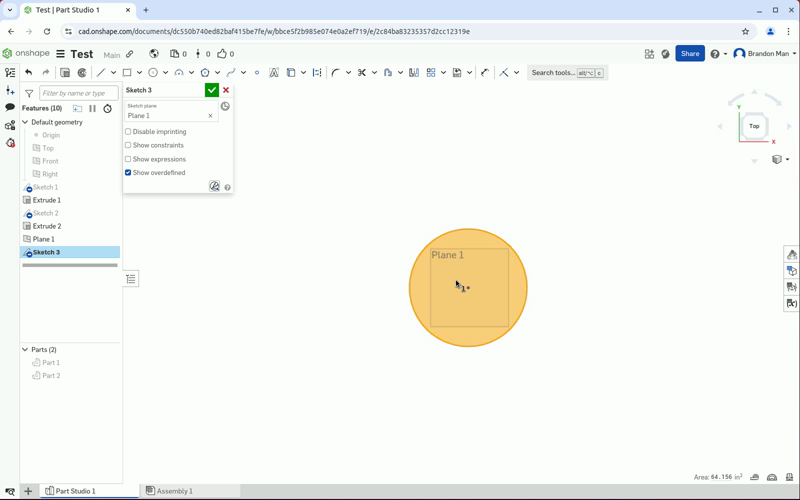
scroll(-6)
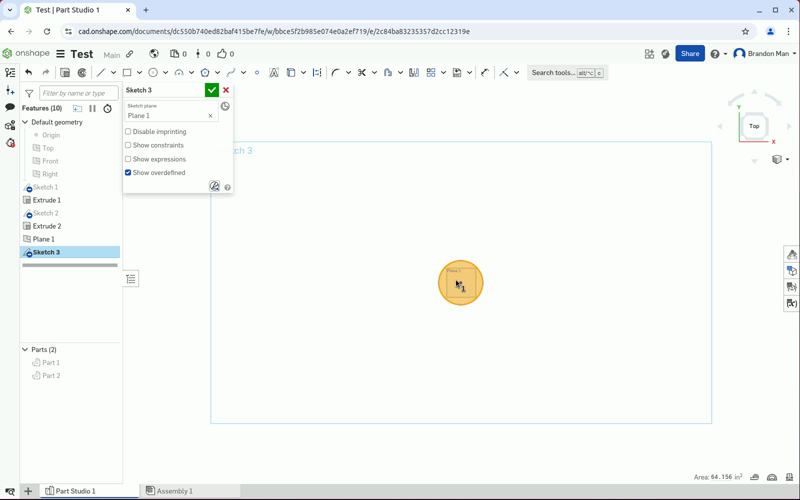
mouse_move(73, 352)
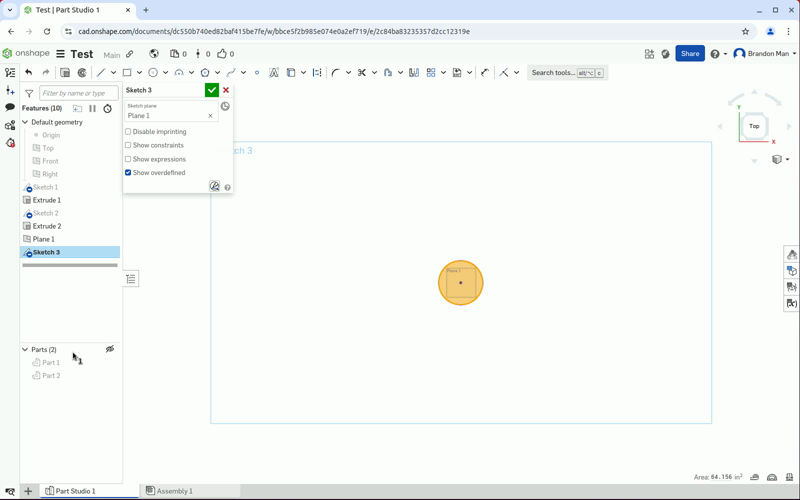
key(shift+y)
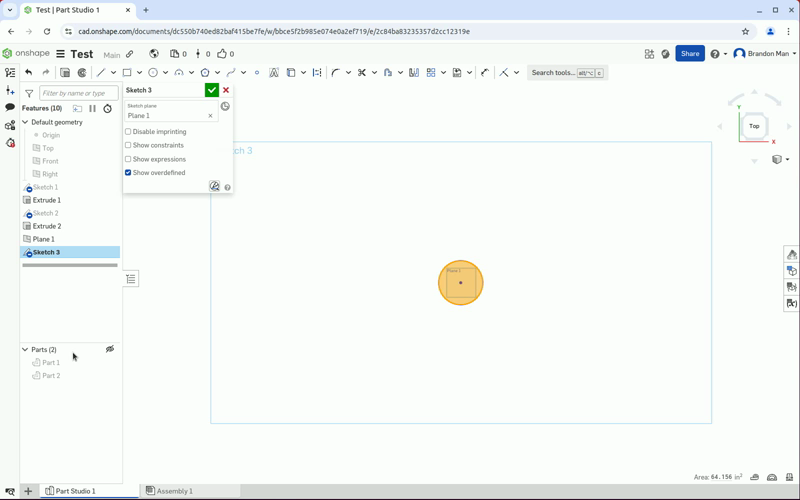
key(shift+e)
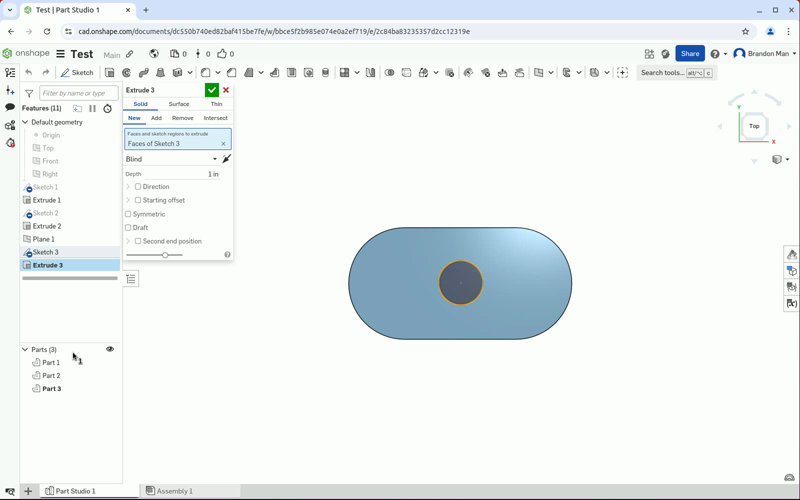
mouse_move(143, 106)
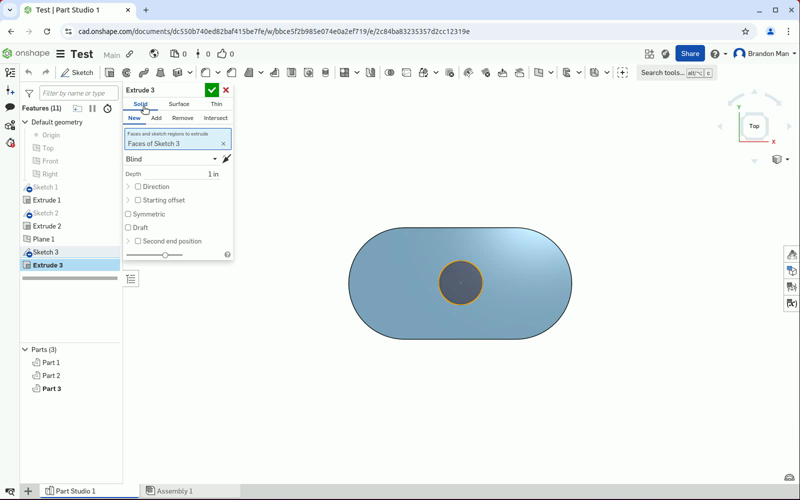
click(143, 106)
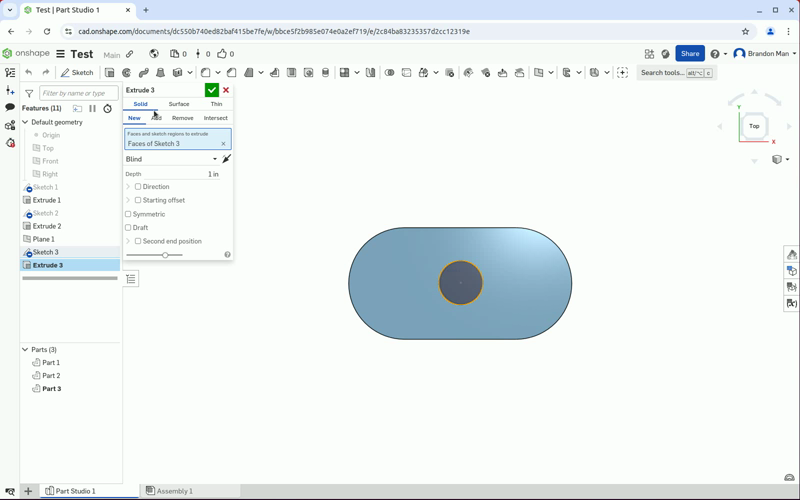
mouse_move(186, 120)
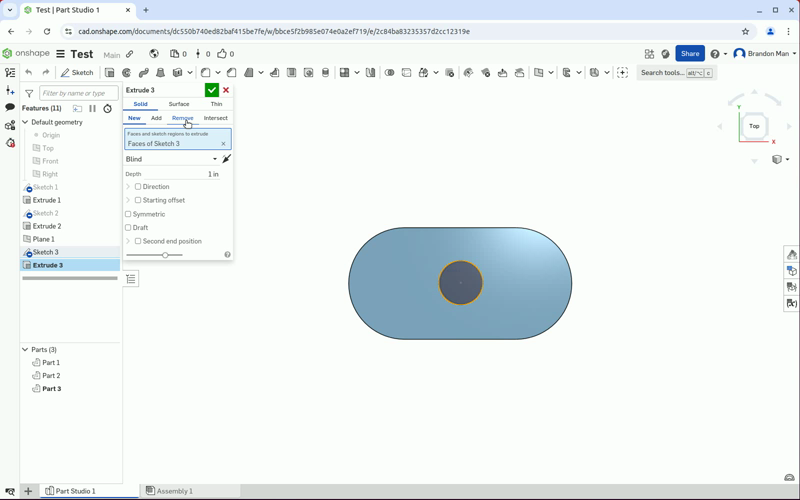
click(186, 120)
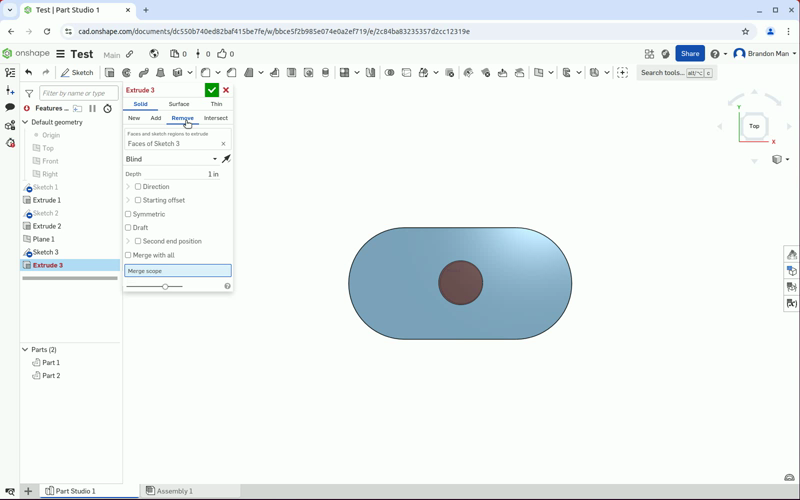
key(tab, 4)
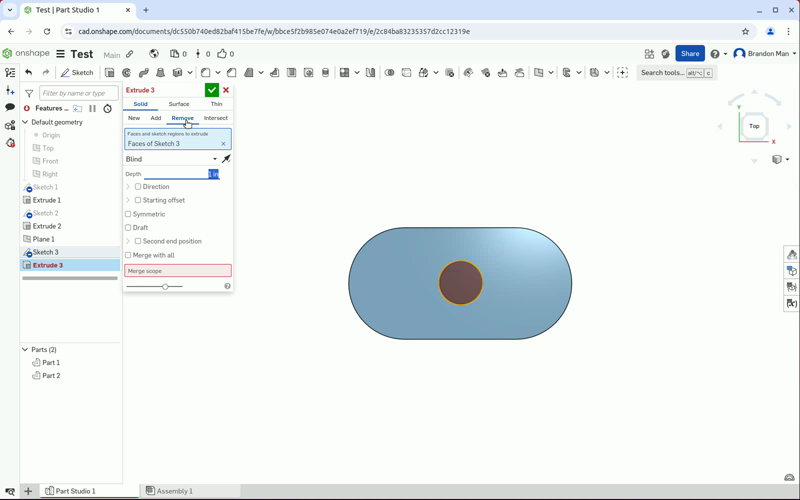
text(30.811)
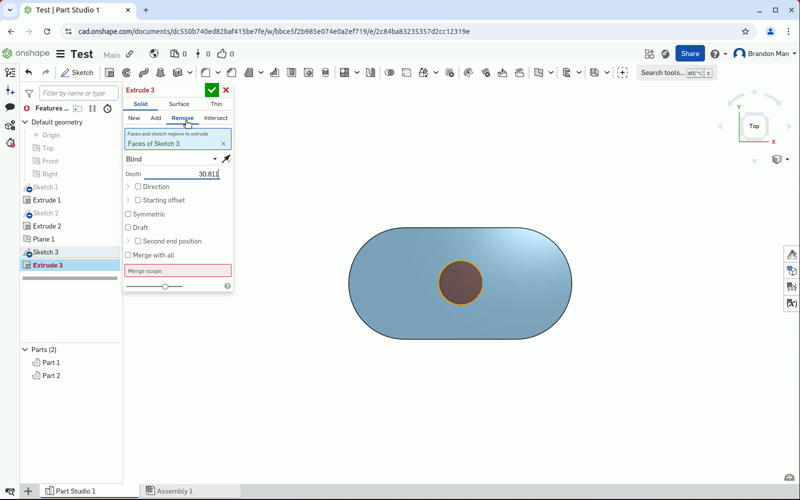
key(tab, 6)
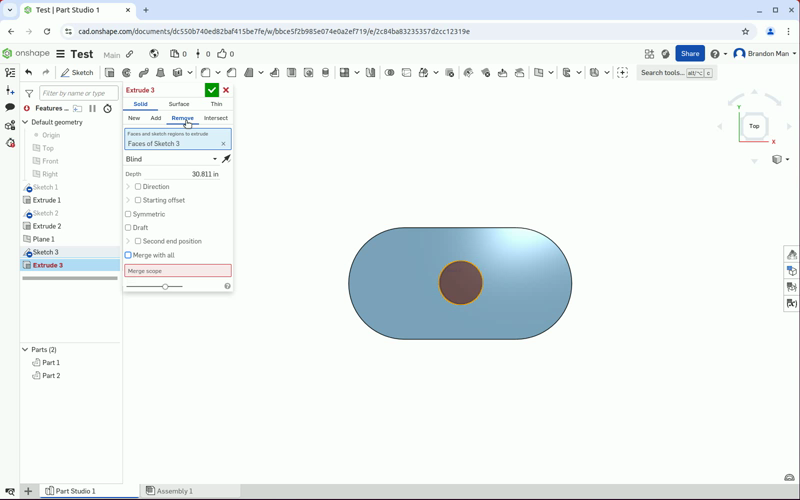
key(space)
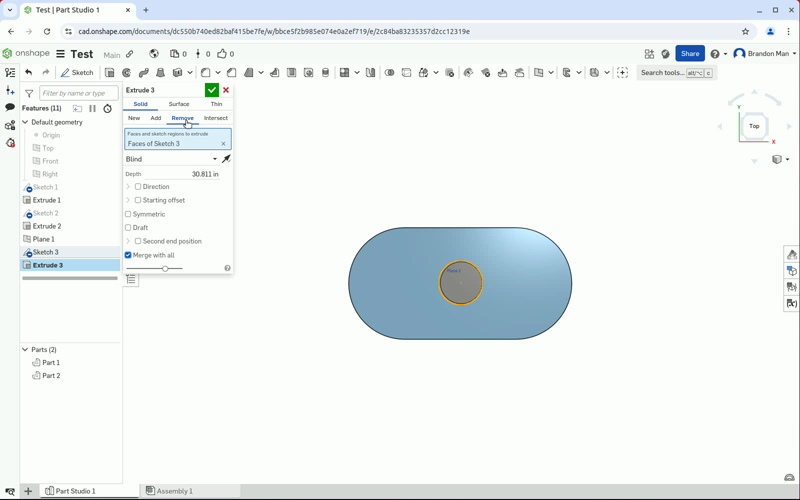
key(enter)
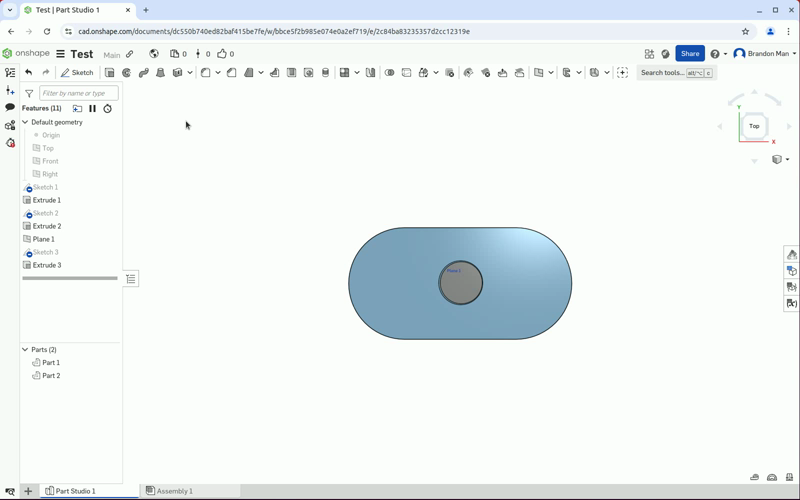
key(shift+h)
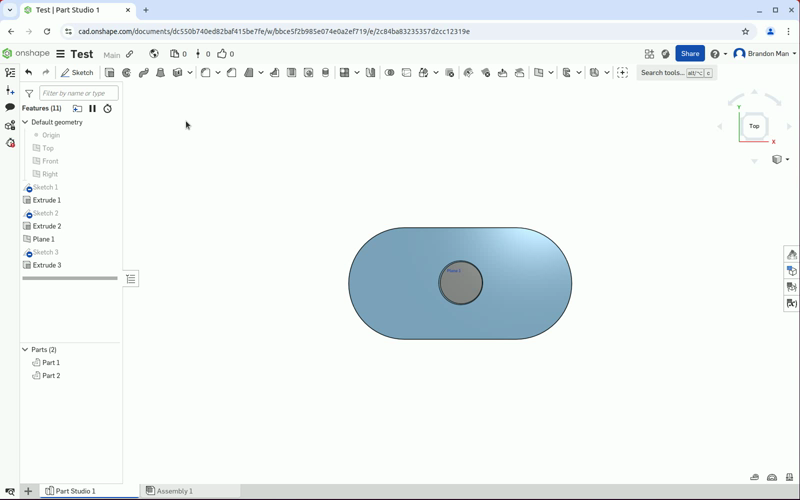
key(shift+h)
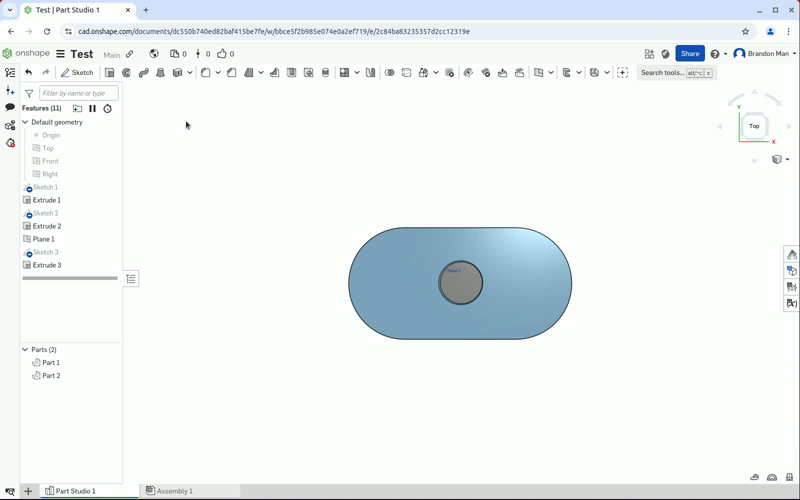
key(shift+7)
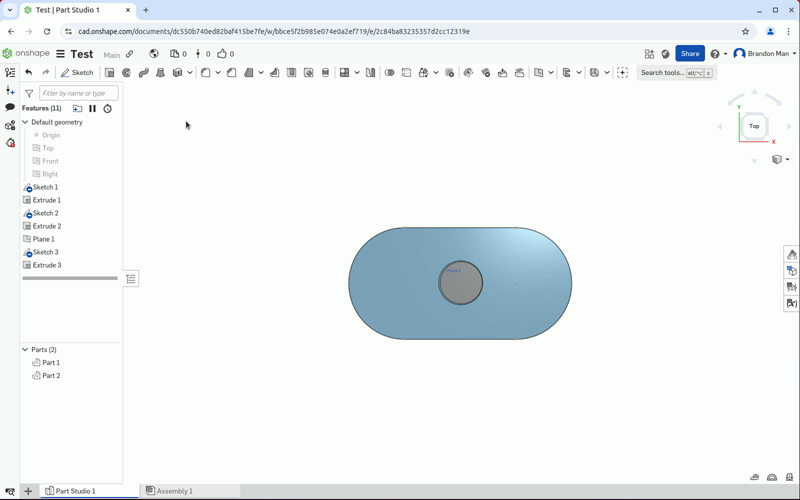
key(up, 3)
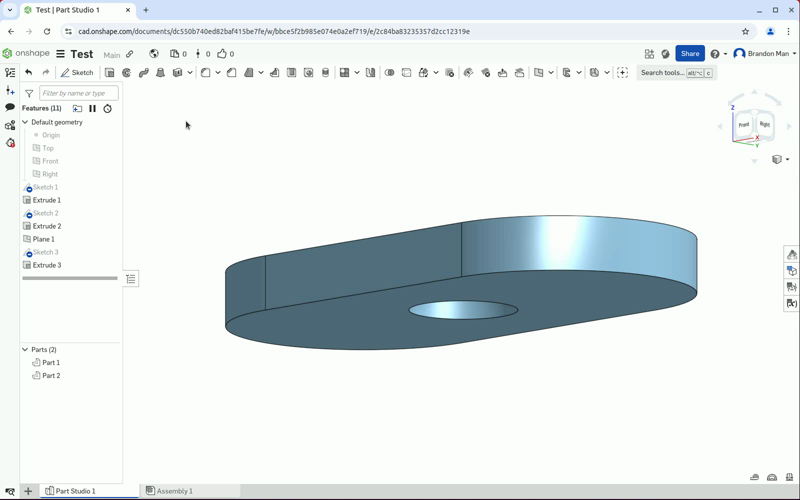
key(left, 3)
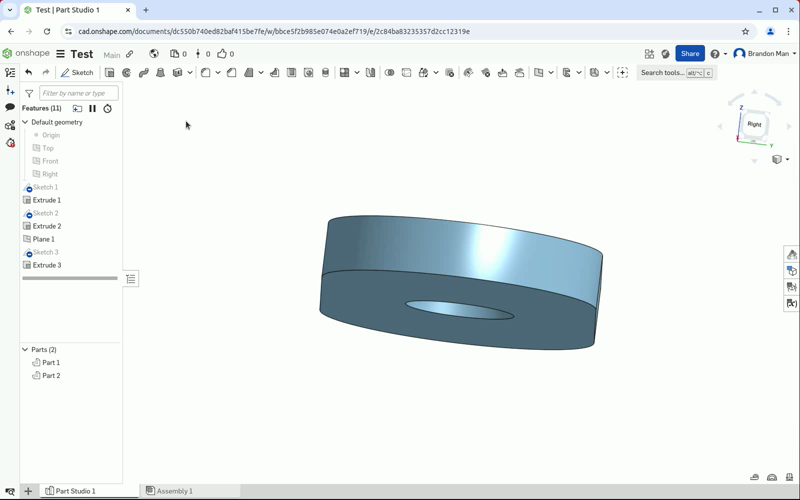
key(right, 3)
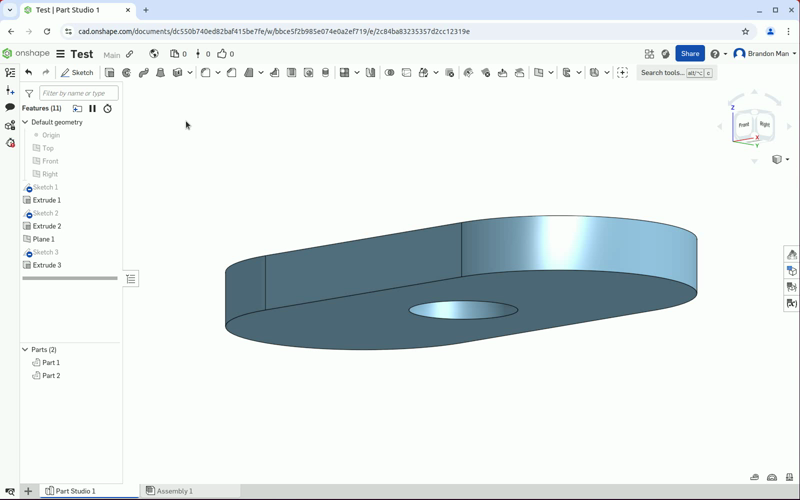
key(down, 3)
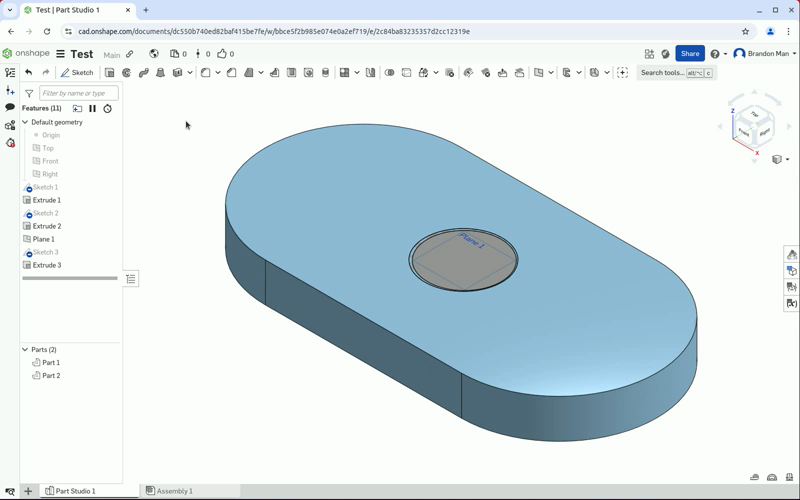
mouse_move(73, 189)
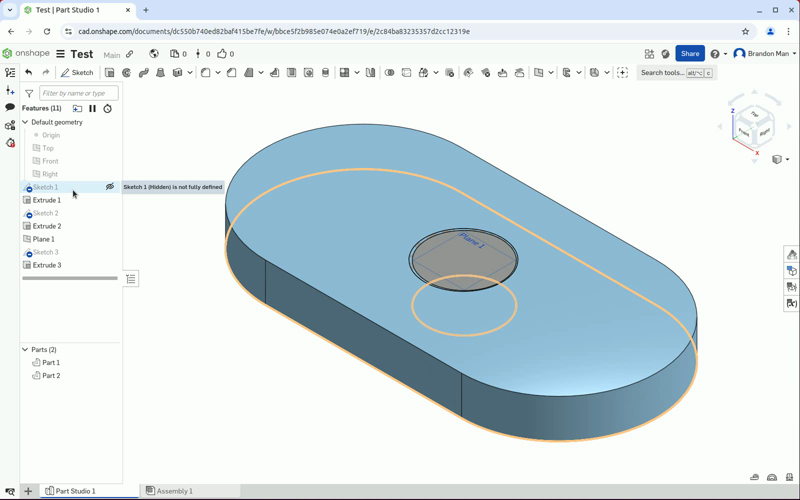
click(73, 189)